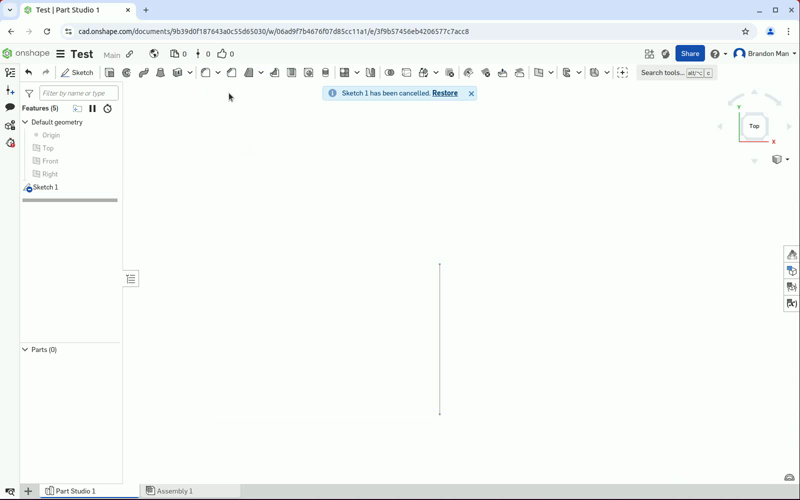
key(shift+h)
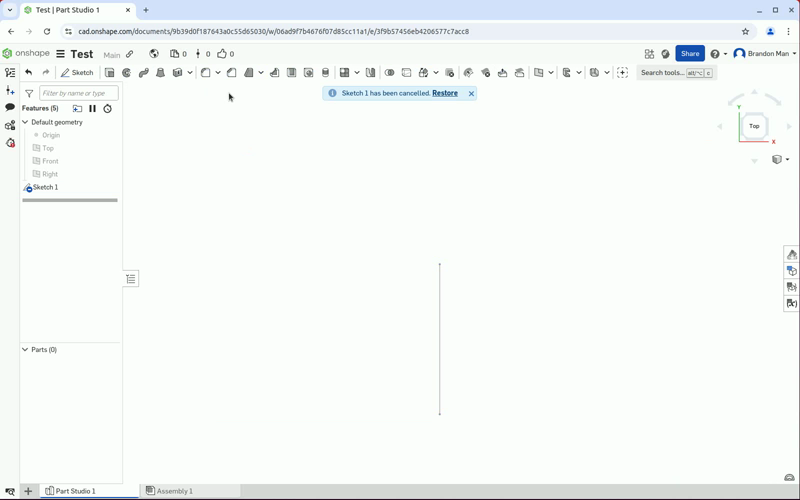
key(shift+s)
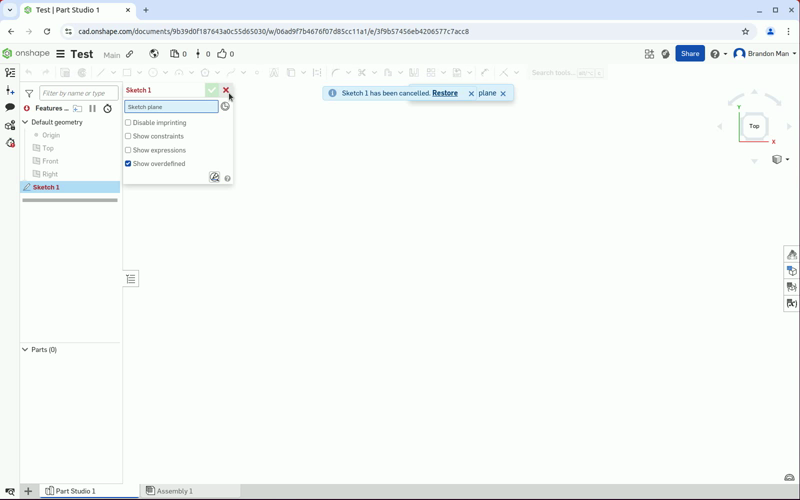
mouse_move(73, 150)
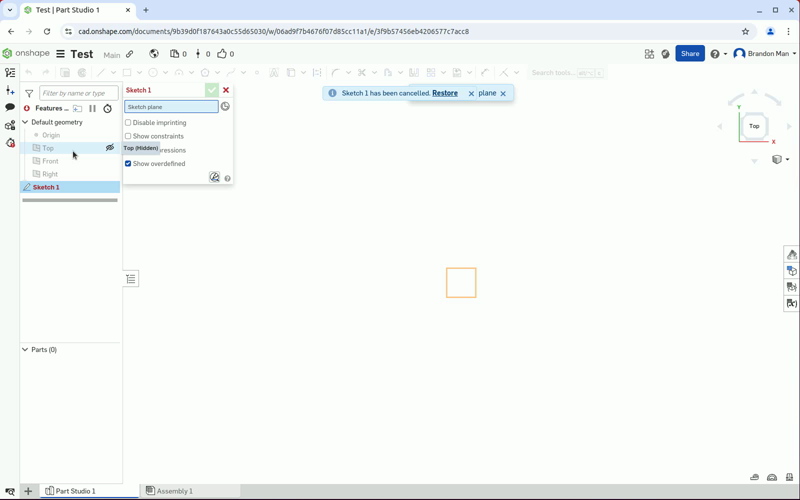
click(73, 150)
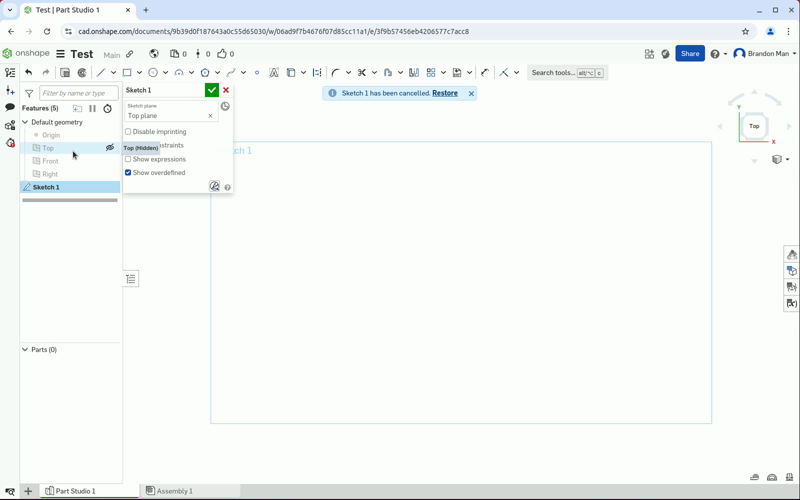
mouse_move(73, 352)
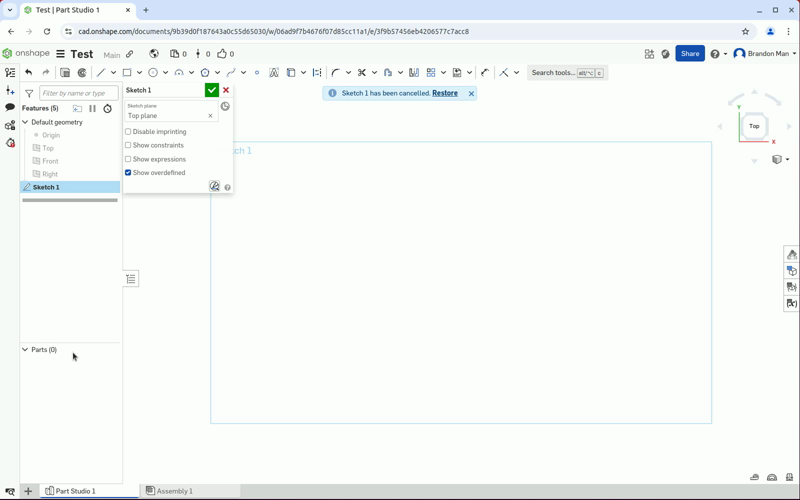
key(y)
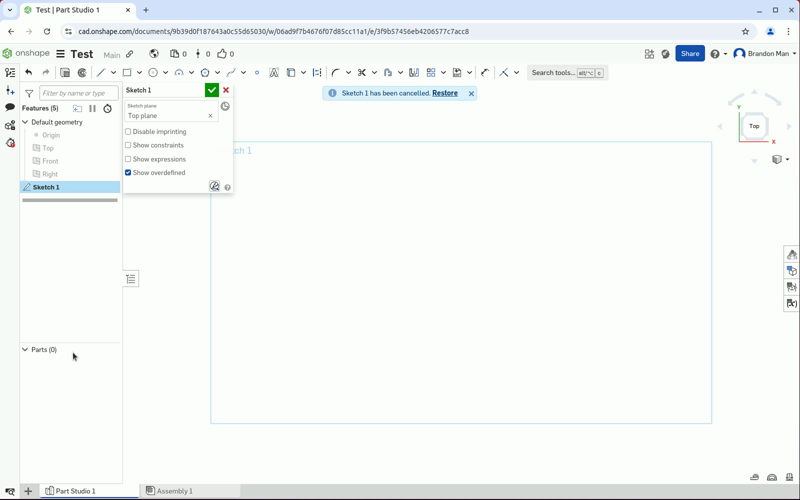
key(l)
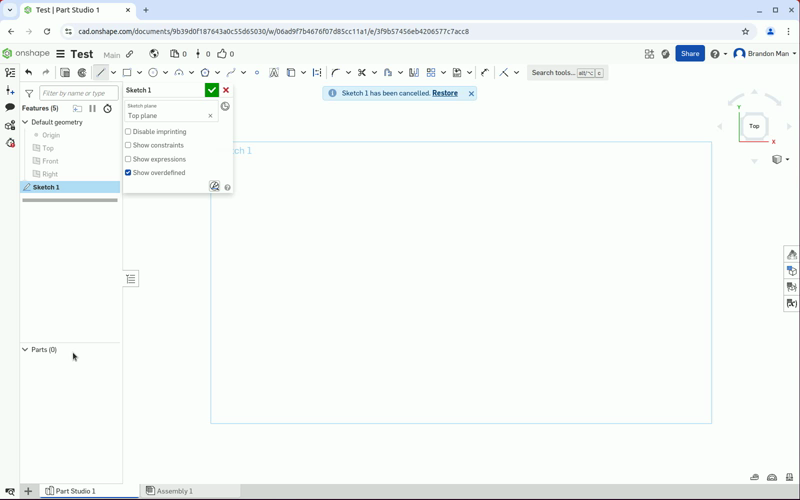
key_down(shift)
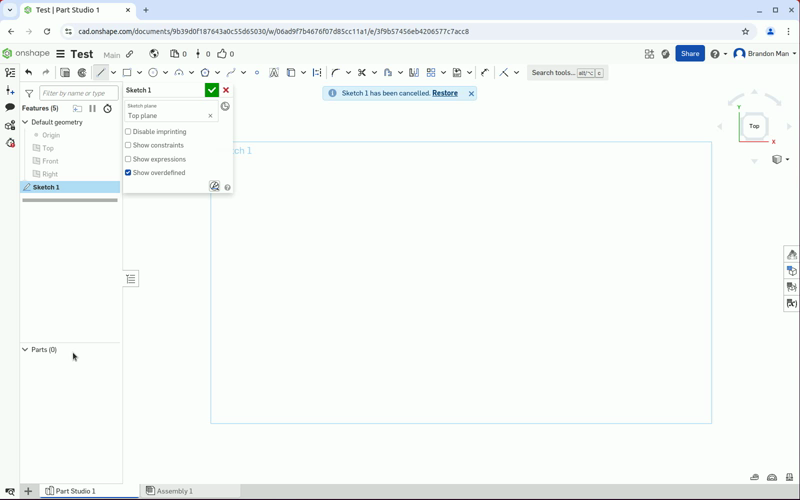
mouse_move(351, 360)
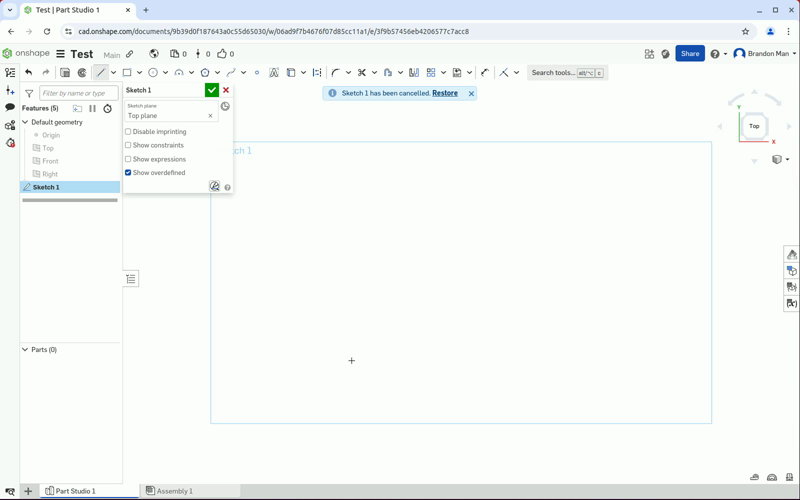
click(351, 360)
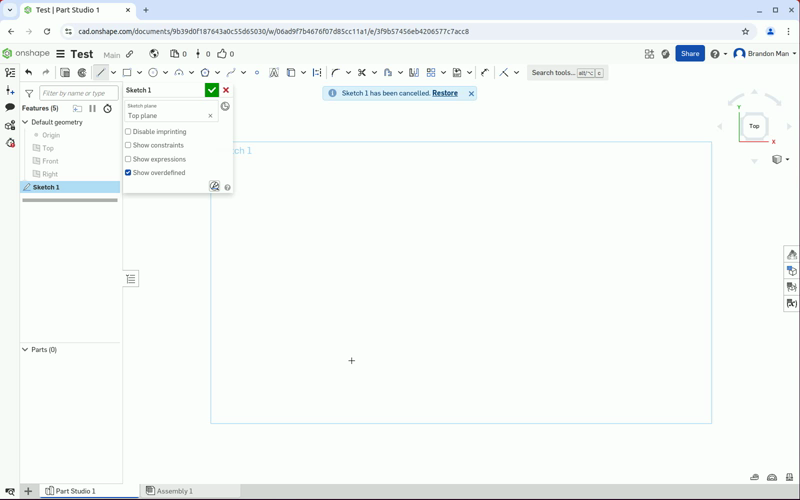
key_up(shift)
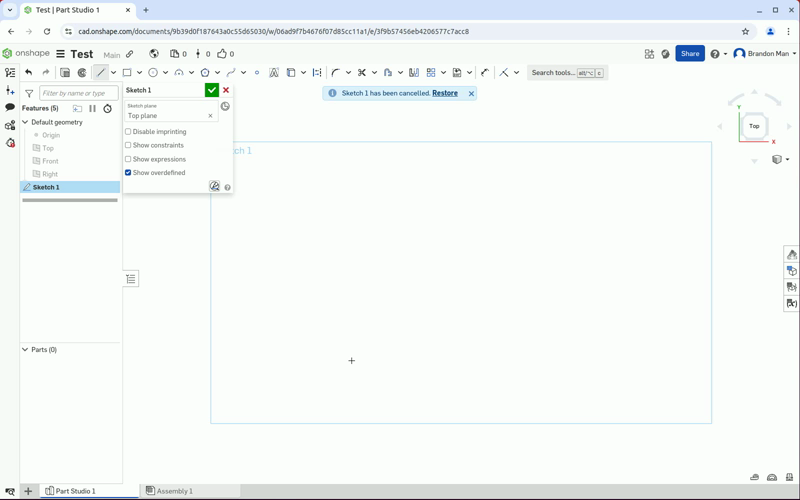
key_down(shift)
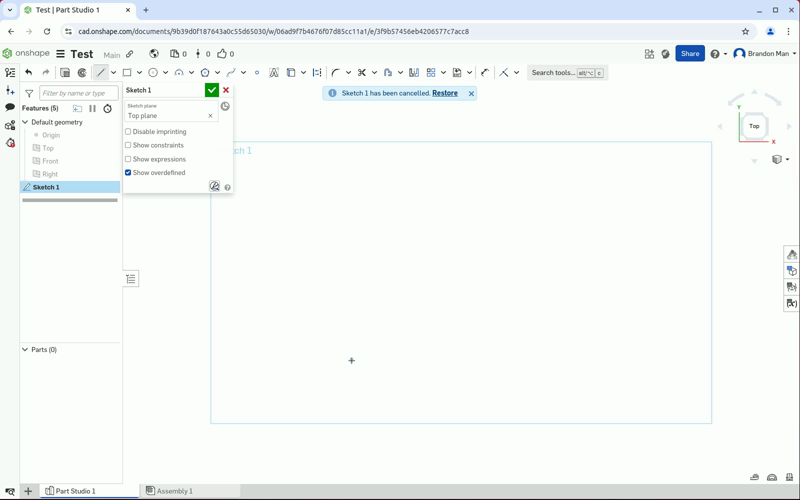
mouse_move(568, 360)
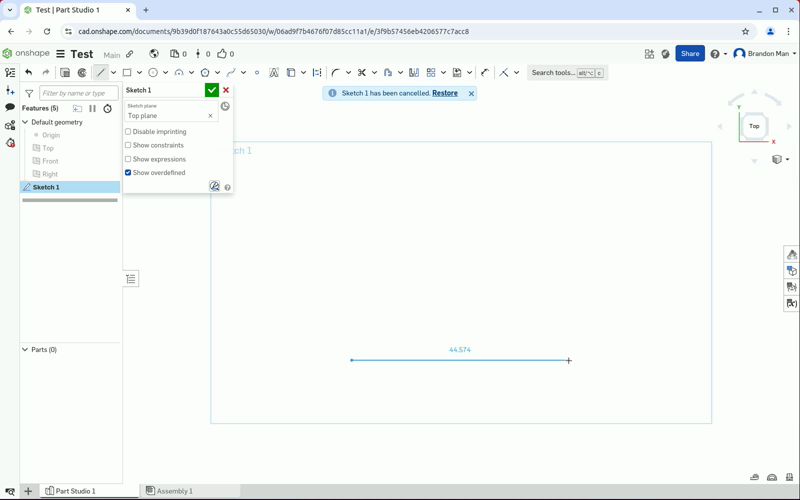
click(568, 360)
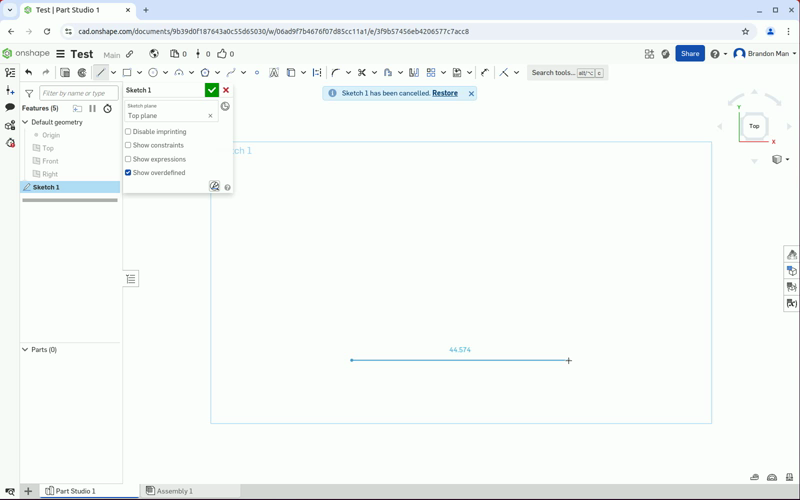
key_up(shift)
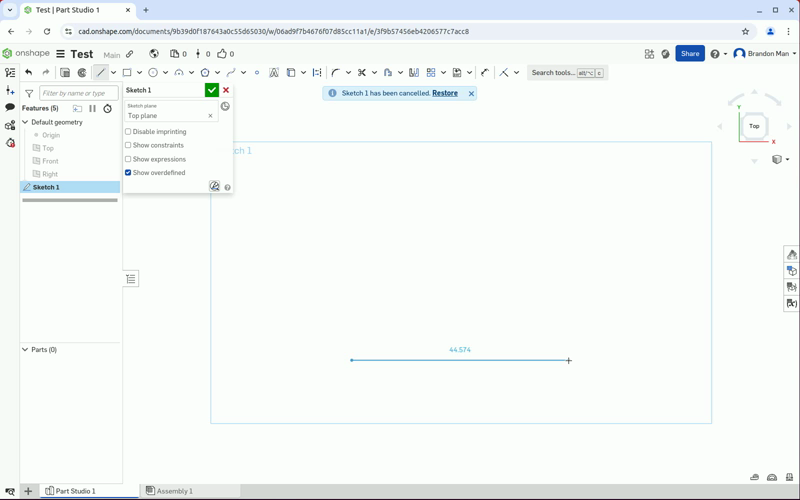
key_down(shift)
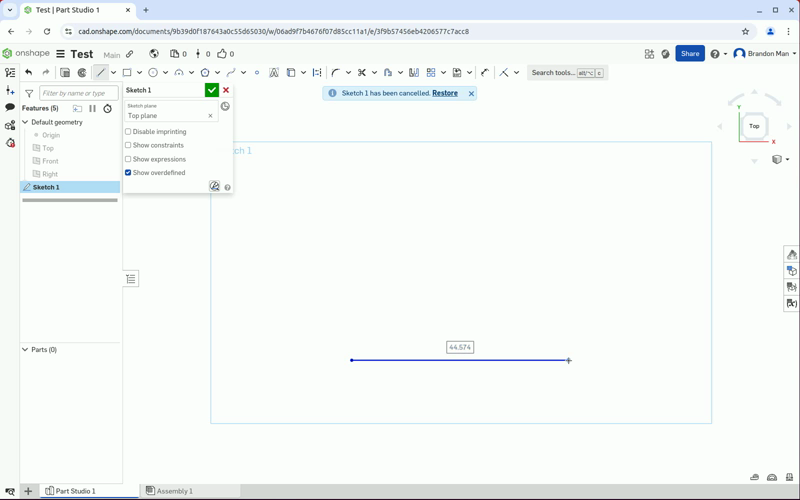
mouse_move(568, 205)
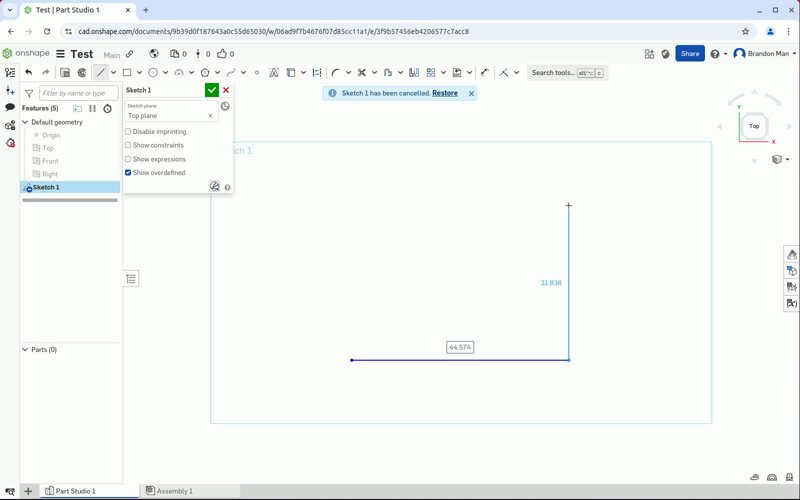
click(568, 205)
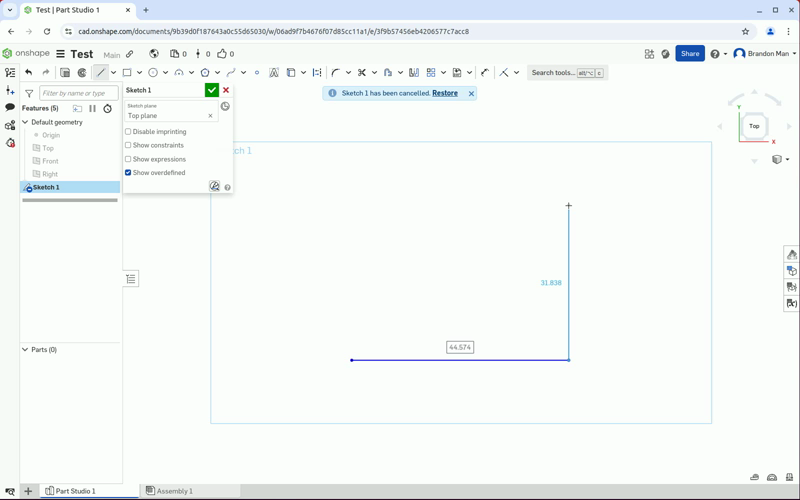
key_up(shift)
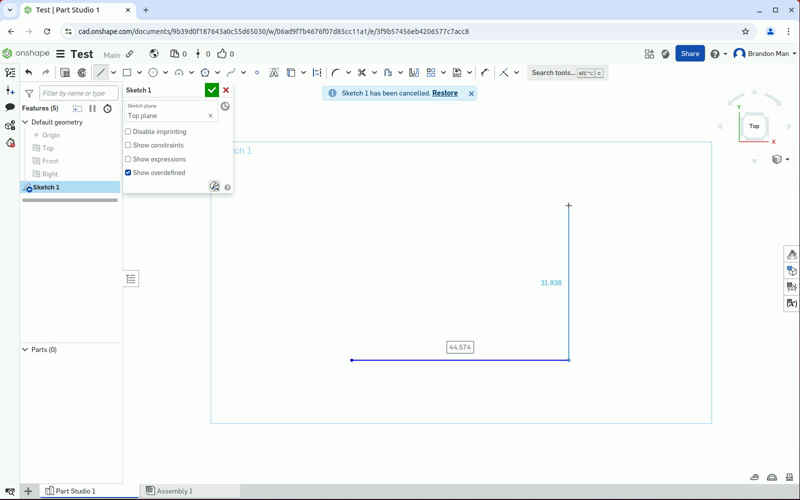
key_down(shift)
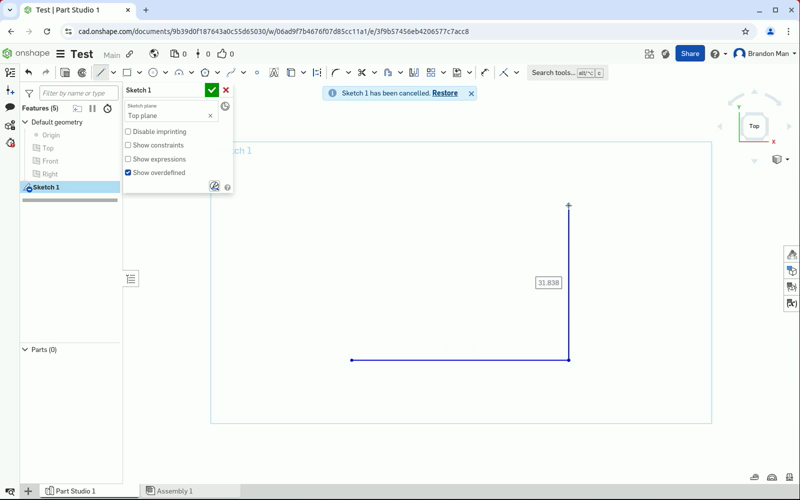
mouse_move(351, 205)
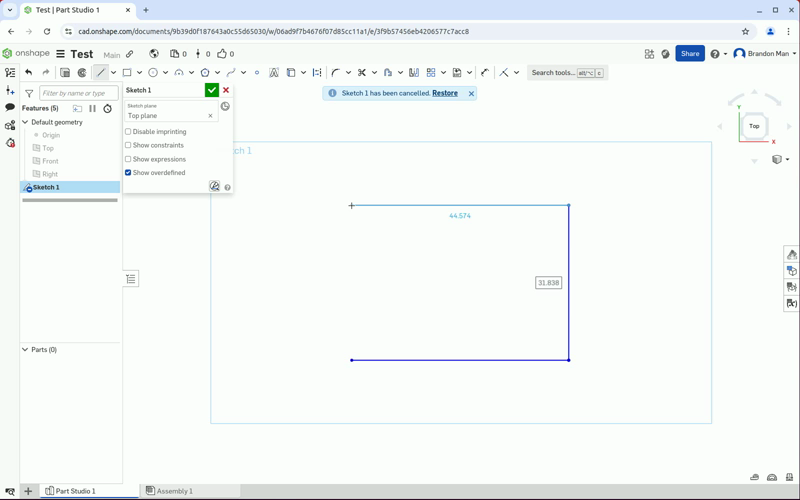
click(351, 205)
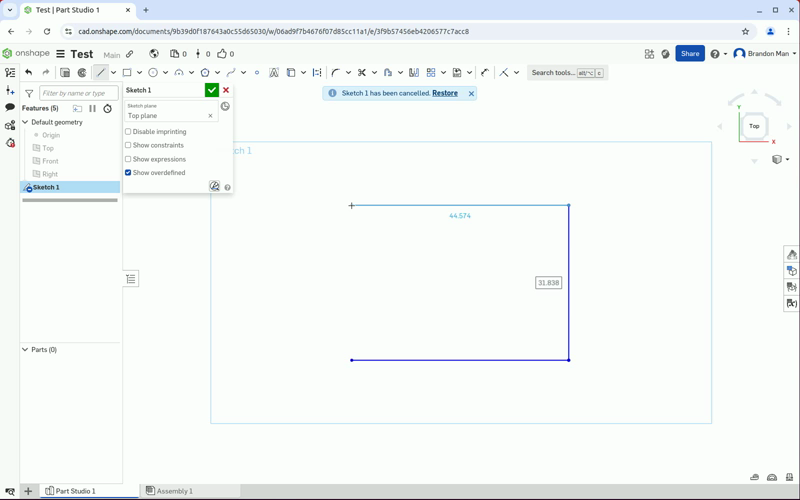
key_up(shift)
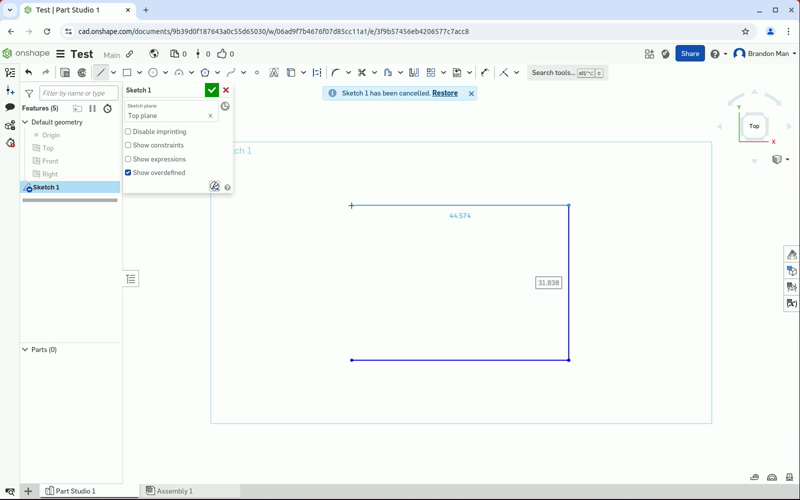
key_down(shift)
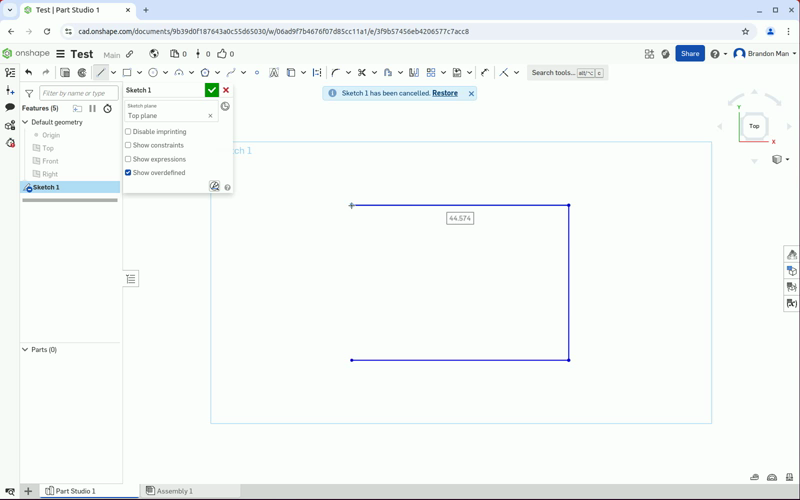
mouse_move(351, 360)
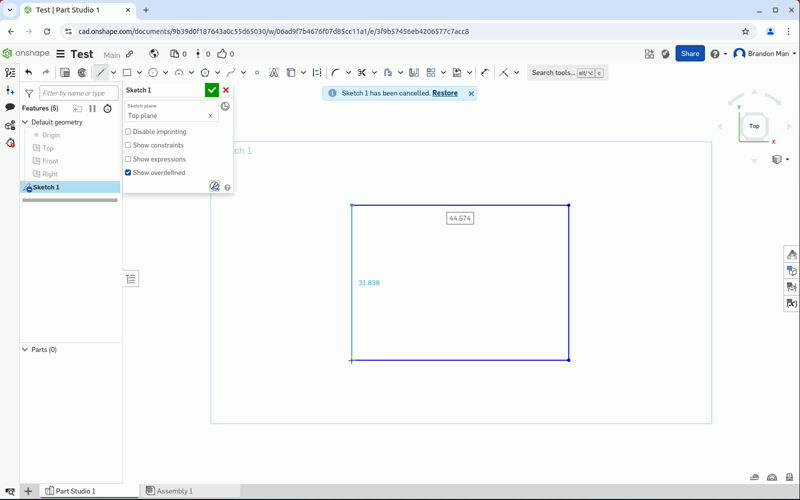
key_up(shift)
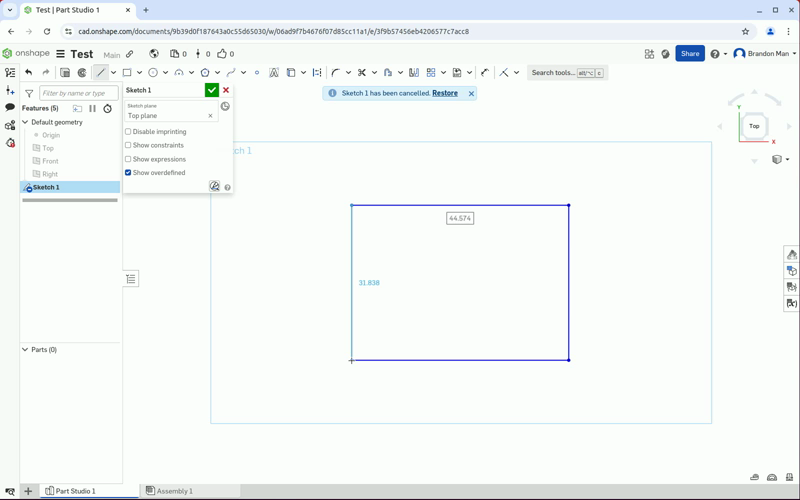
click(351, 360)
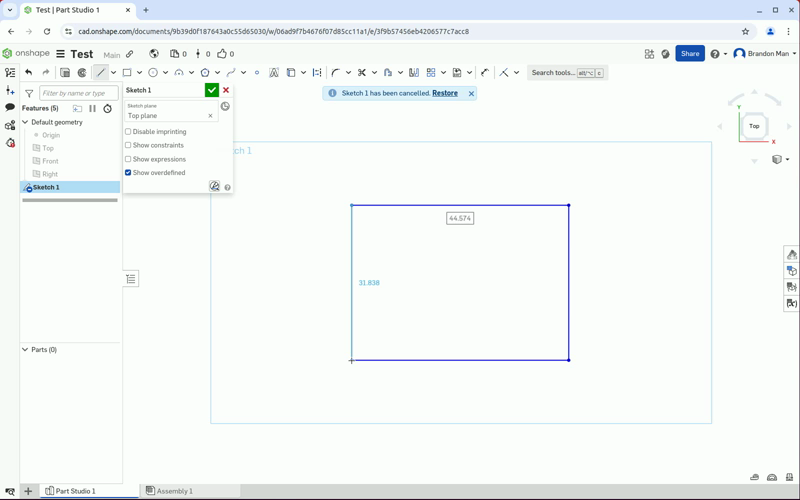
key(esc)
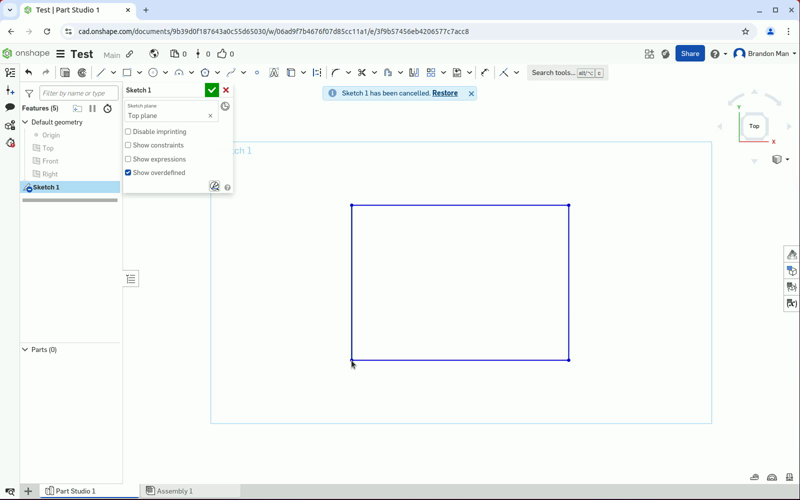
mouse_move(453, 257)
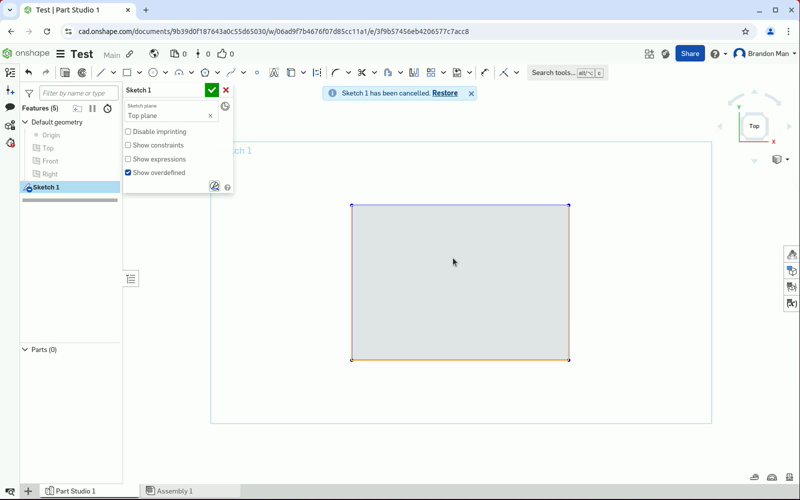
click(453, 257)
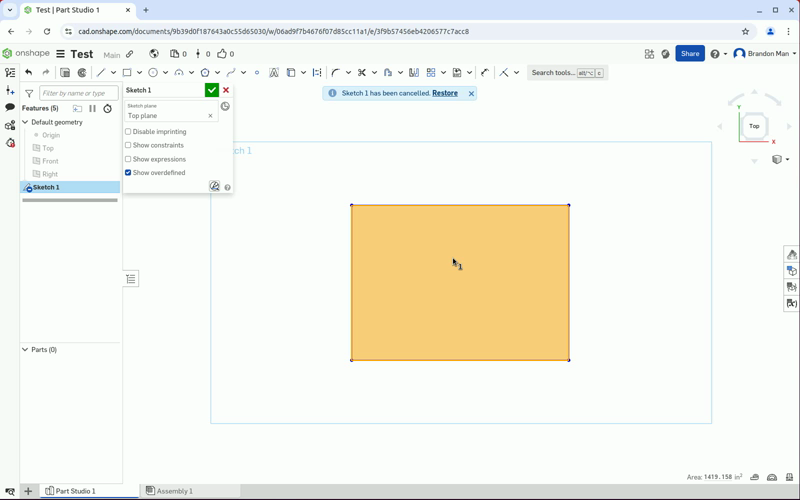
mouse_move(73, 352)
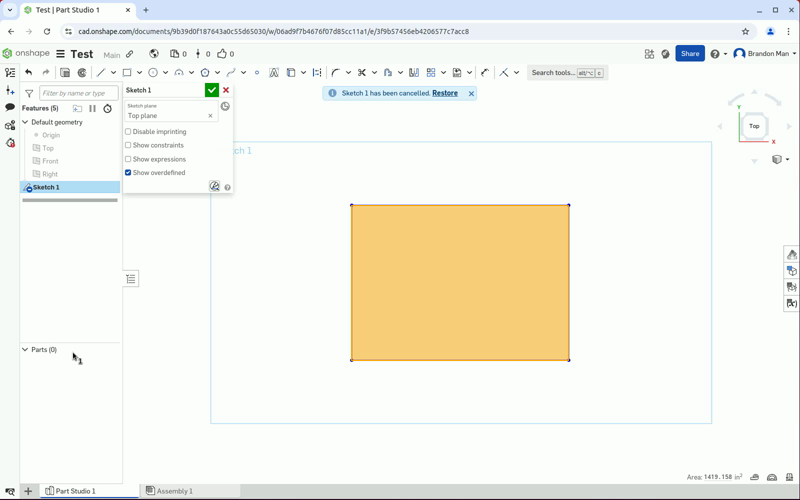
key(shift+y)
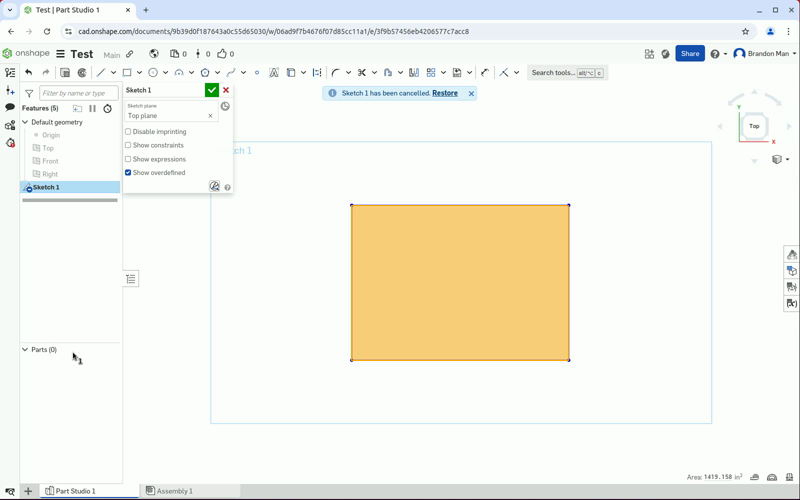
key(shift+e)
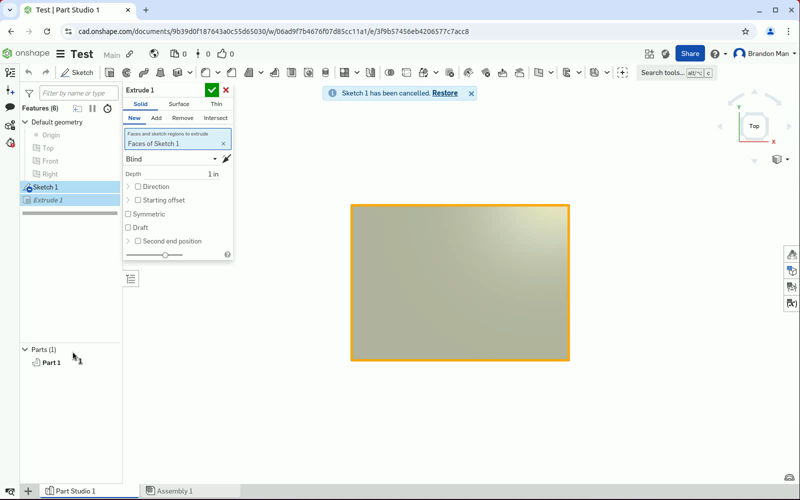
mouse_move(143, 106)
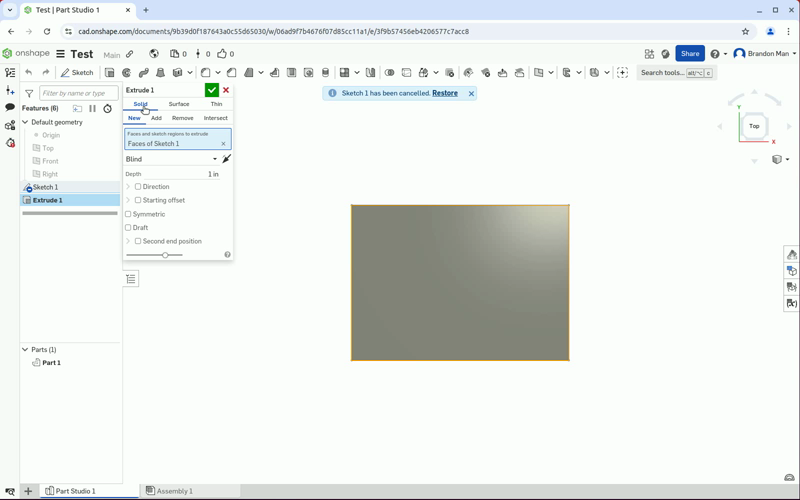
click(143, 106)
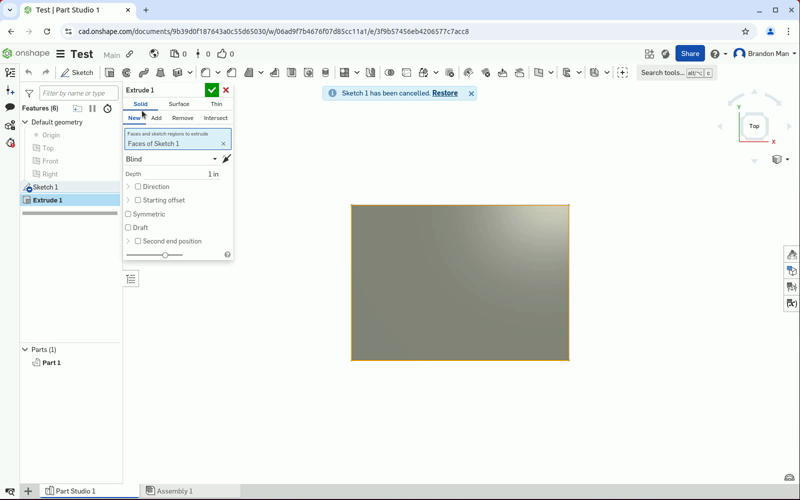
mouse_move(137, 120)
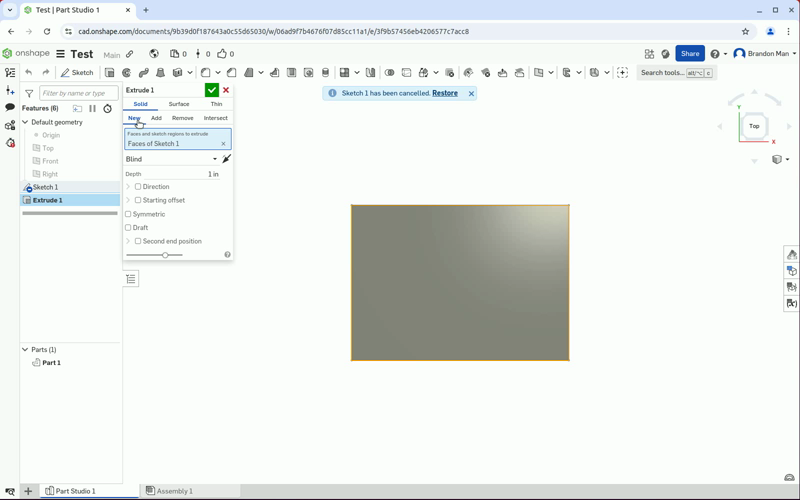
click(137, 120)
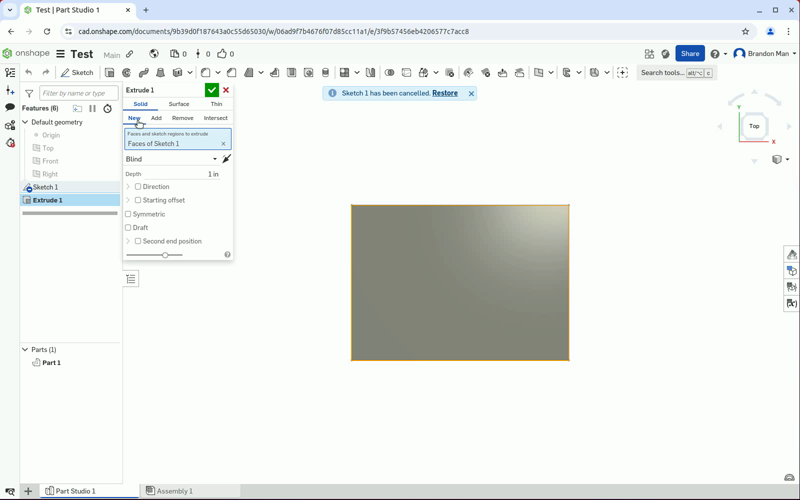
key(tab, 4)
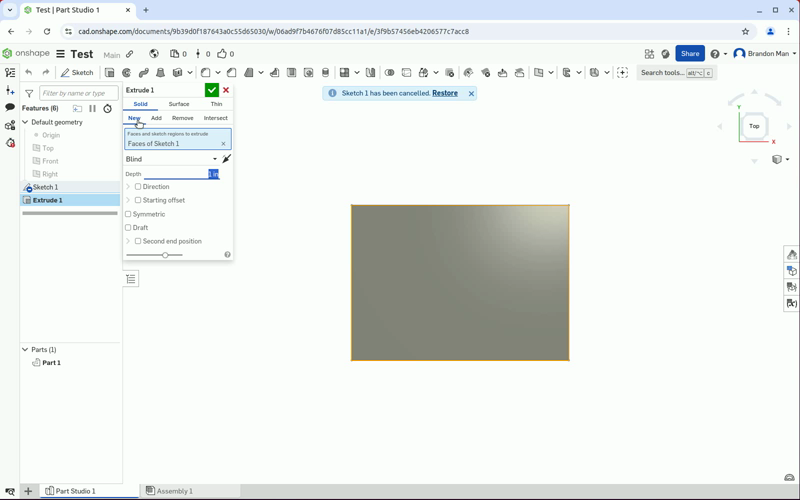
text(1.444)
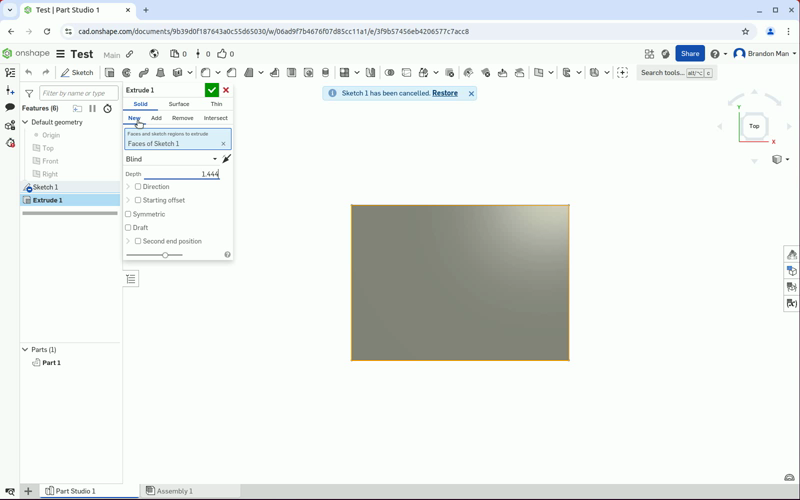
key(enter)
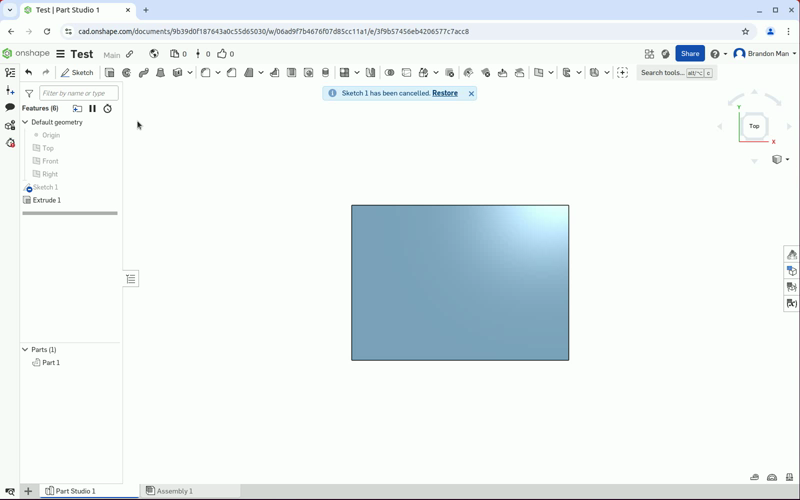
key(shift+h)
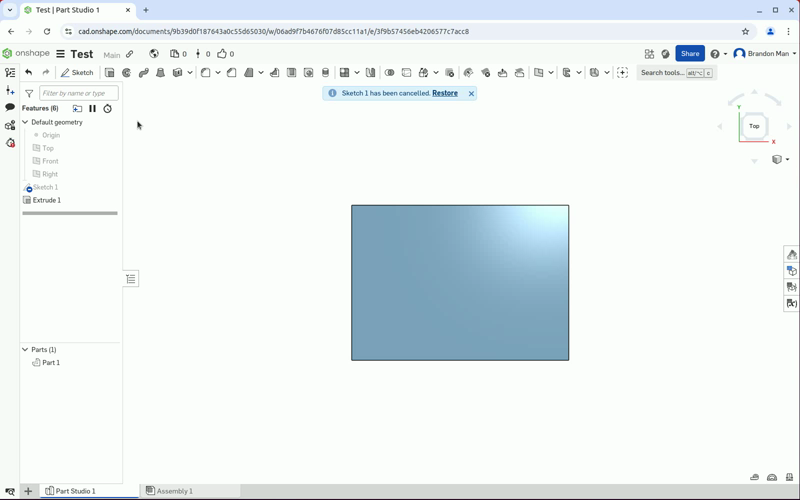
key(shift+h)
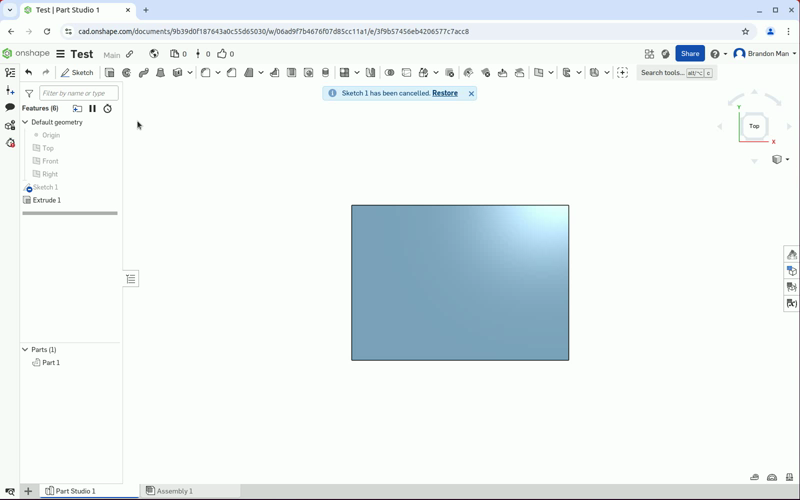
mouse_move(73, 189)
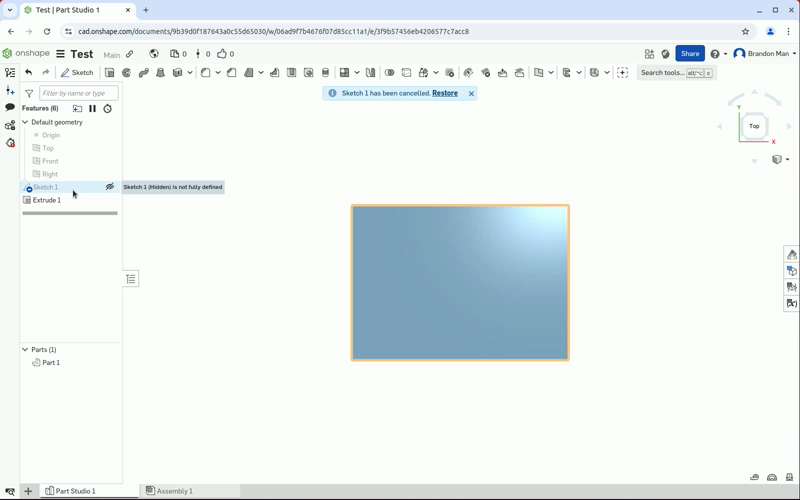
click(73, 189)
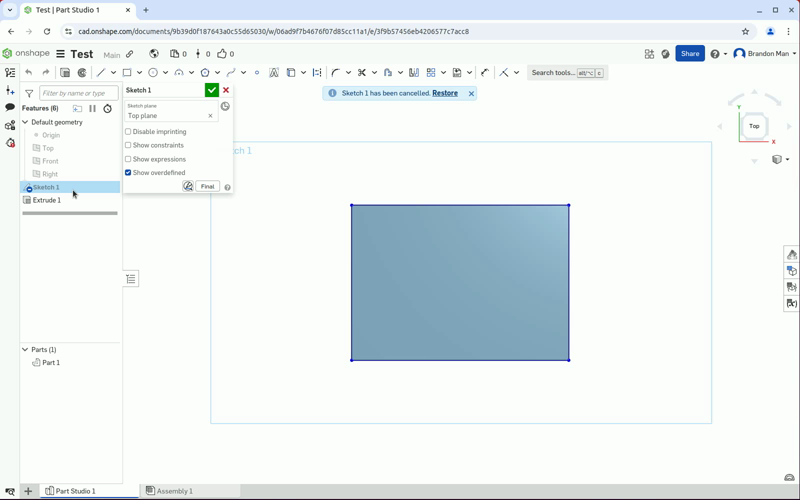
mouse_move(229, 92)
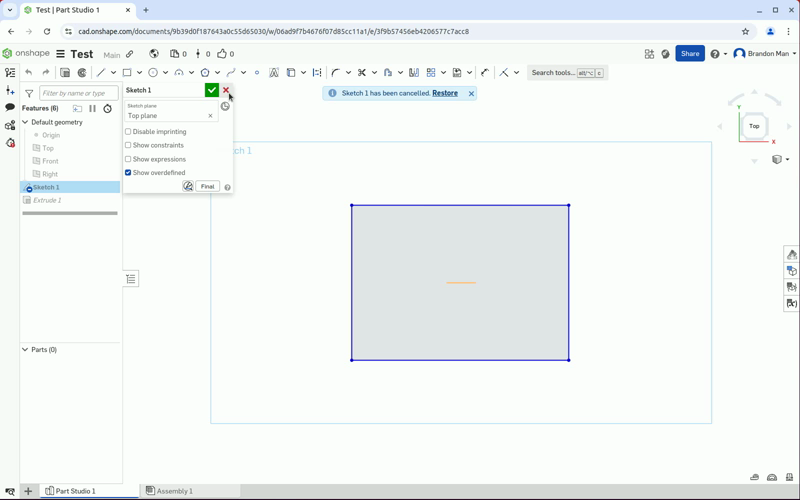
click(229, 92)
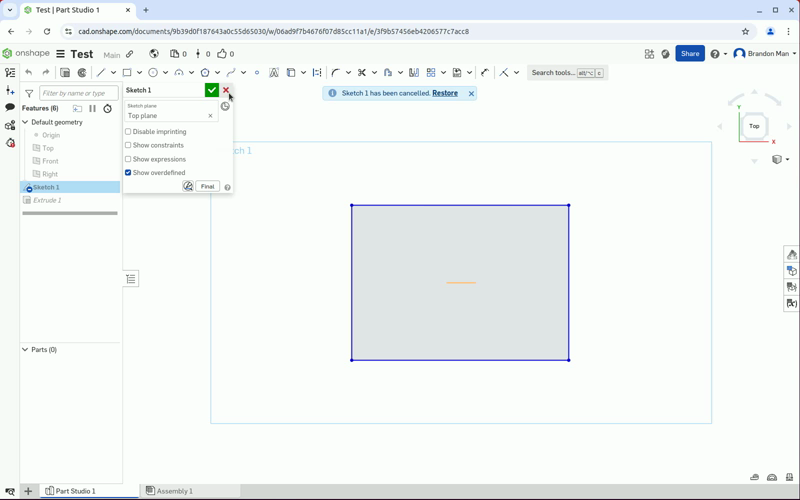
key(shift+s)
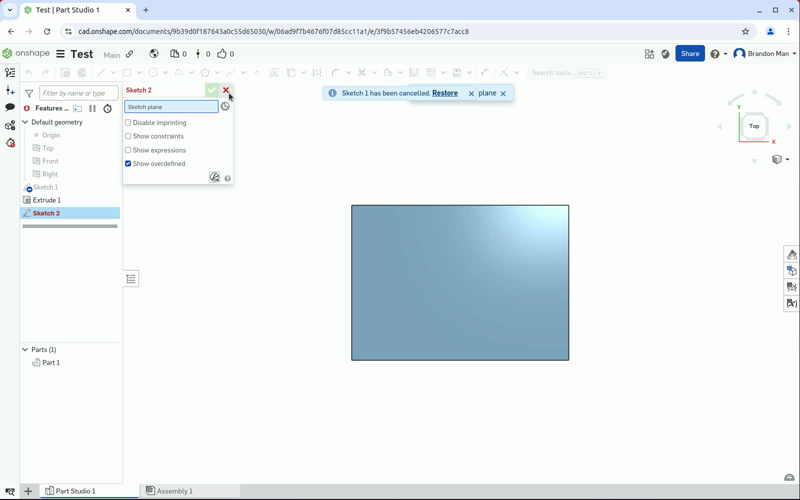
mouse_move(73, 150)
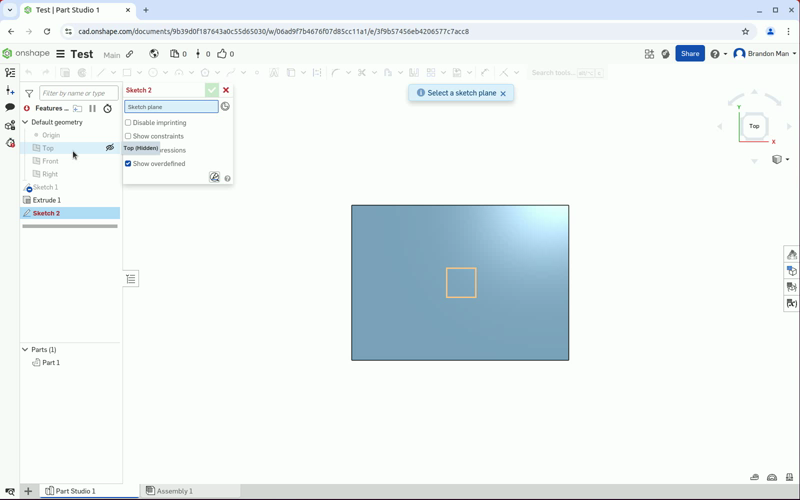
click(73, 150)
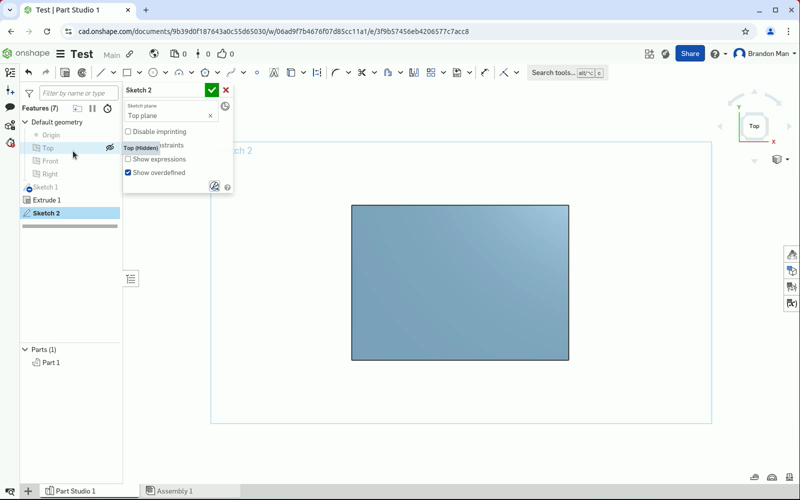
mouse_move(73, 352)
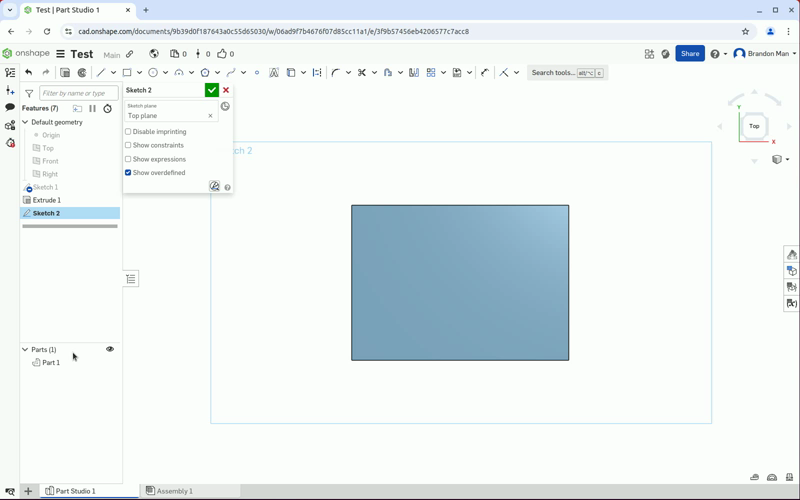
key(y)
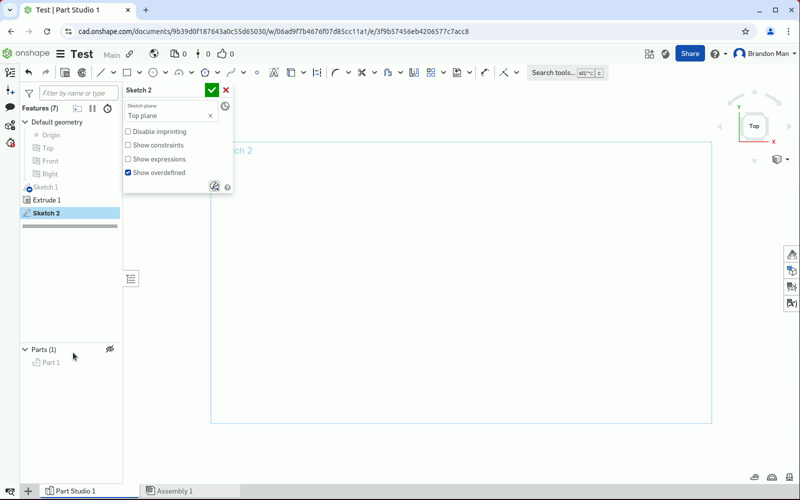
key(l)
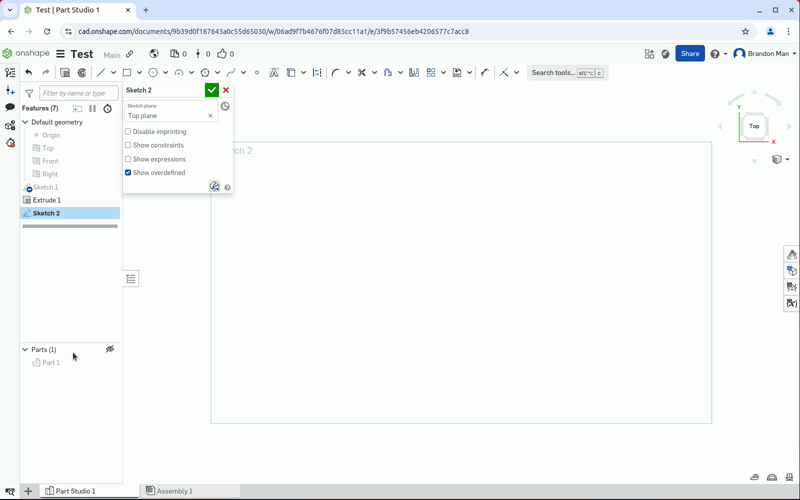
key_down(shift)
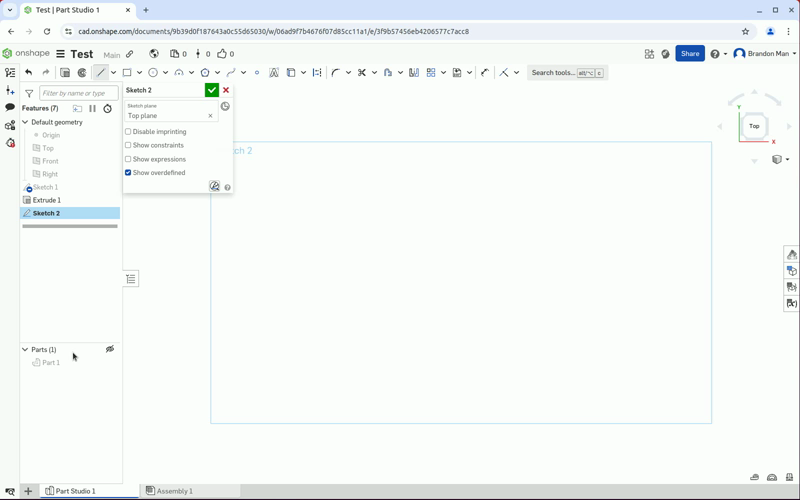
mouse_move(348, 370)
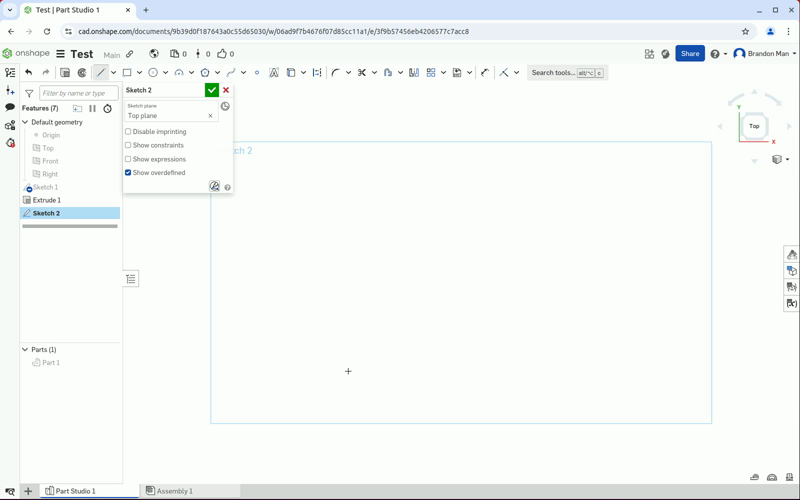
click(348, 370)
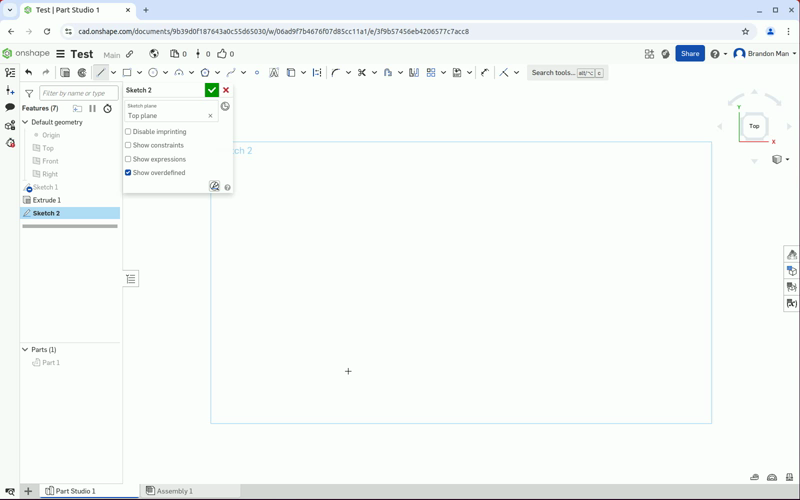
key_up(shift)
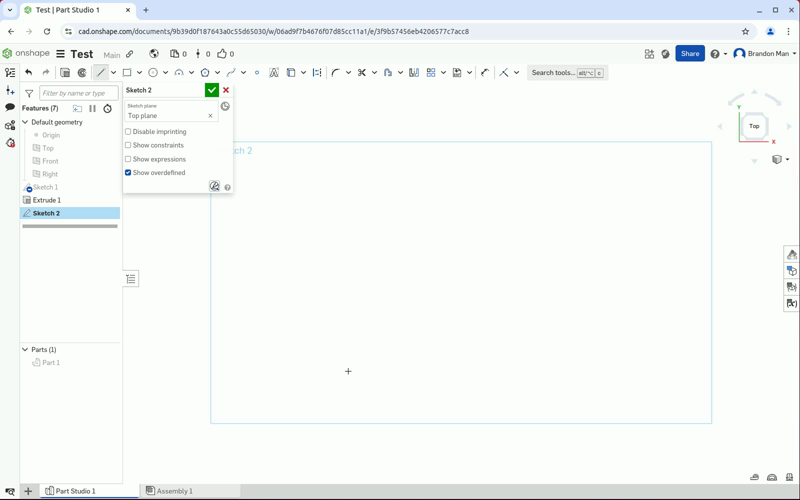
key_down(shift)
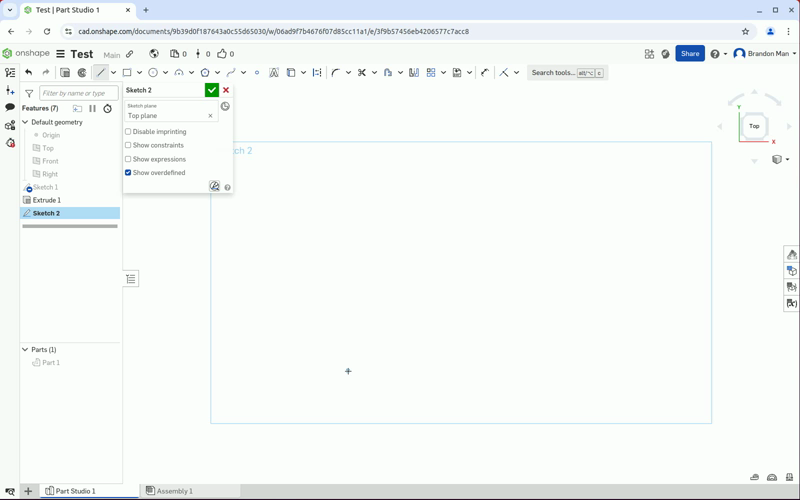
mouse_move(572, 370)
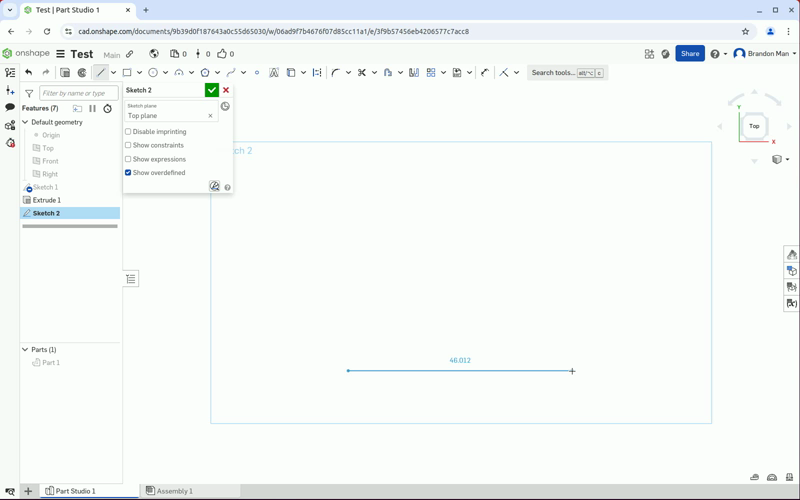
click(572, 370)
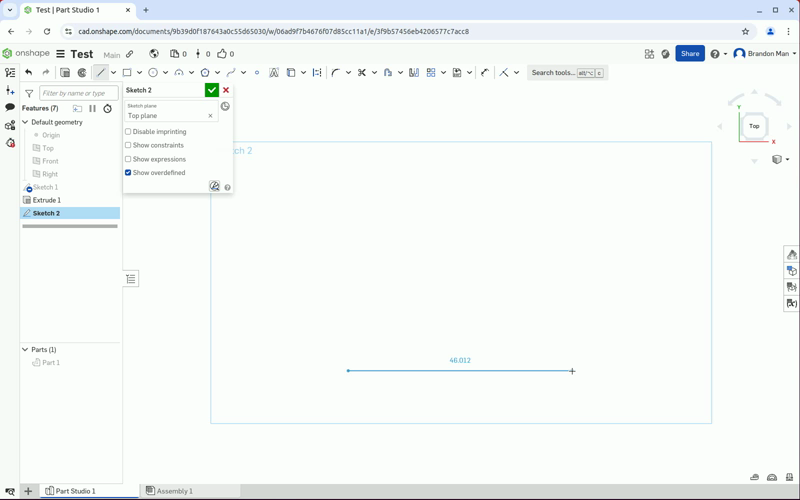
key_up(shift)
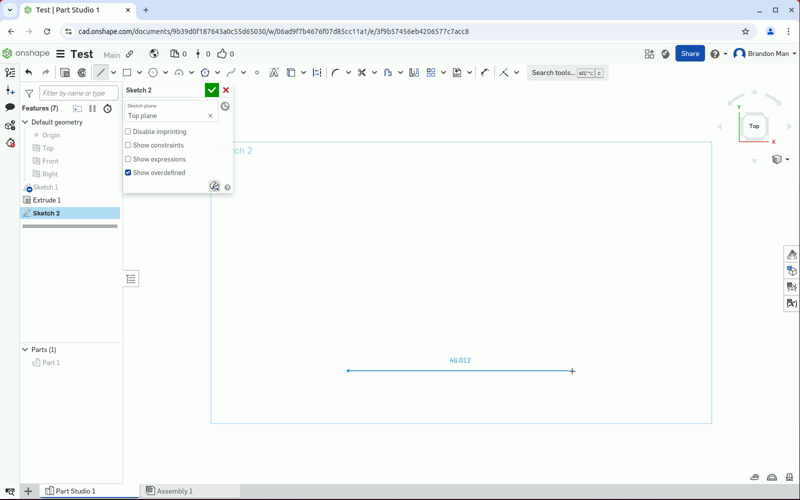
key_down(shift)
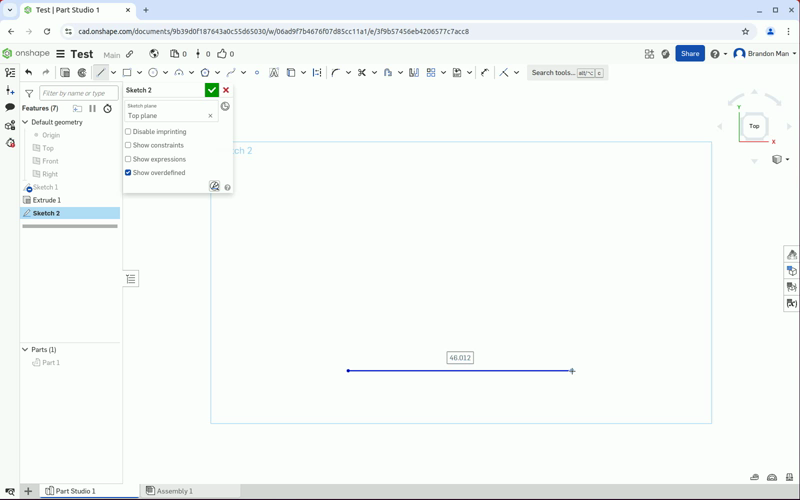
mouse_move(572, 196)
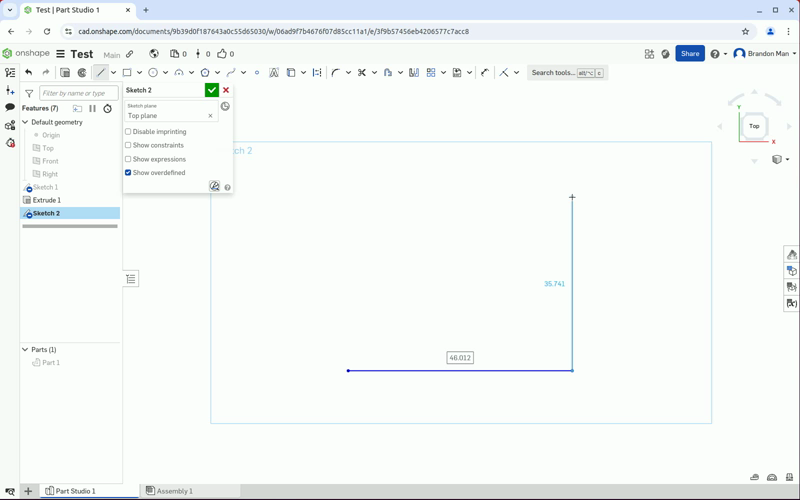
click(572, 196)
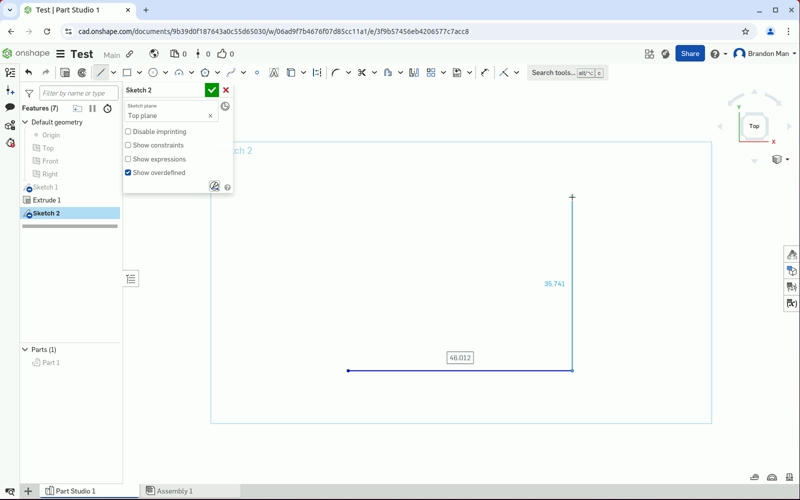
key_up(shift)
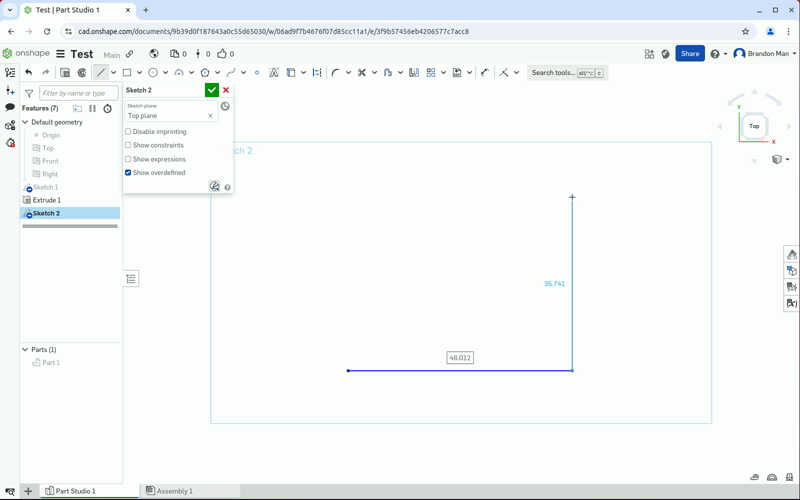
key_down(shift)
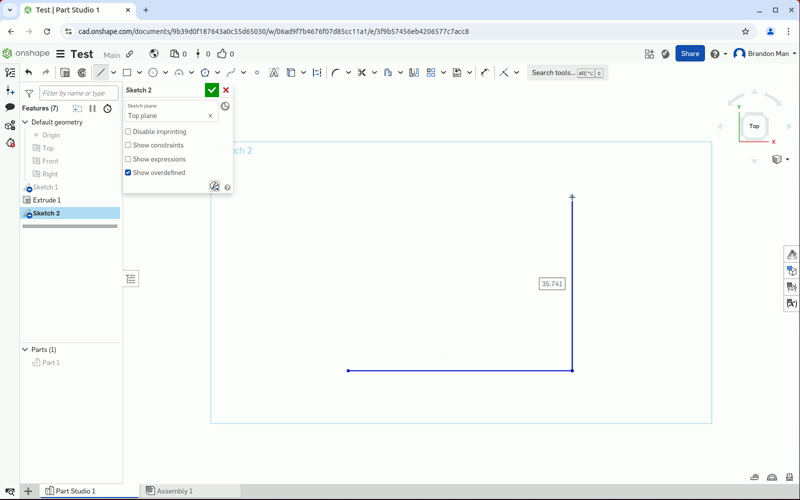
mouse_move(348, 196)
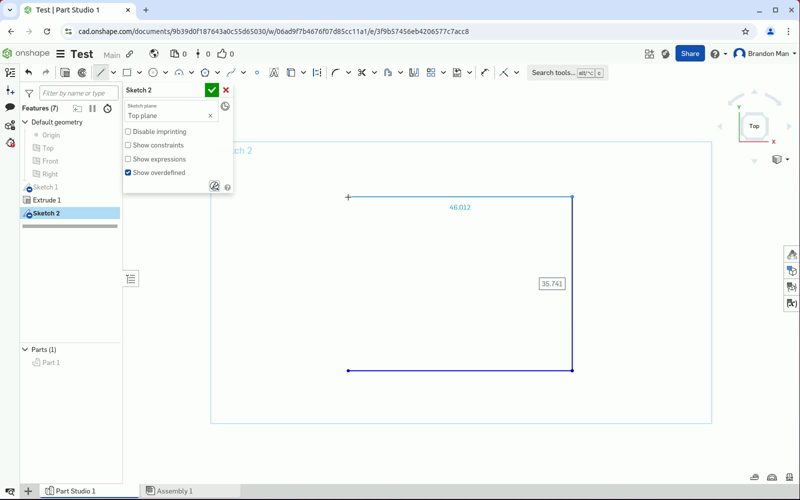
click(348, 196)
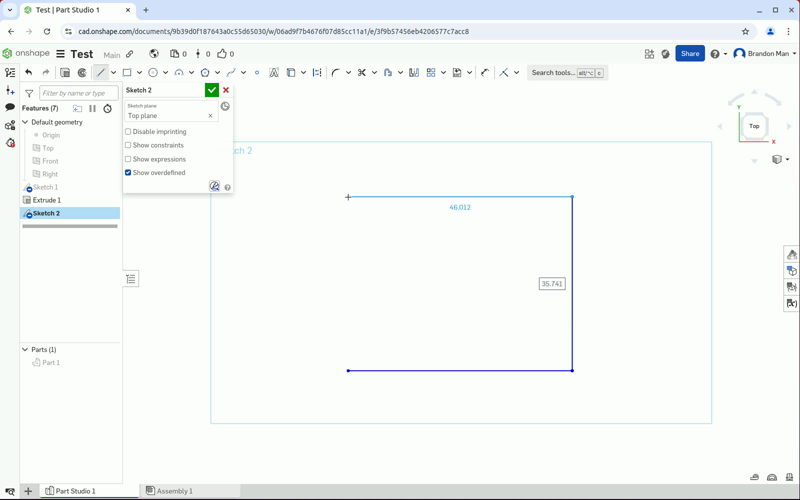
key_up(shift)
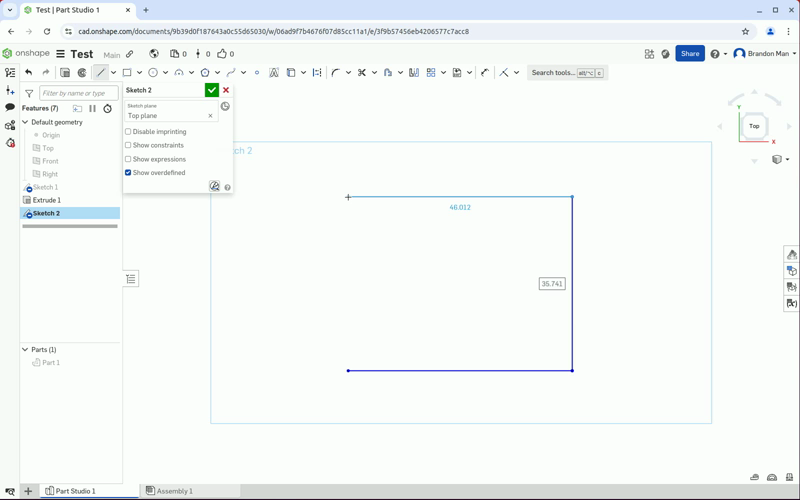
key_down(shift)
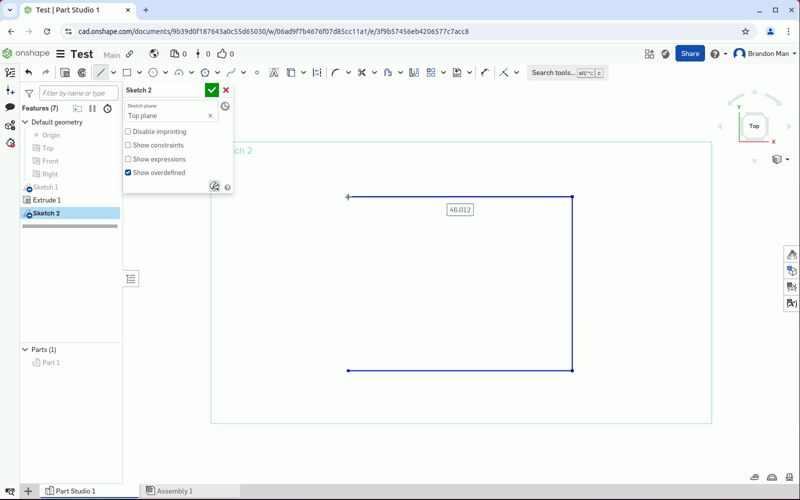
mouse_move(348, 370)
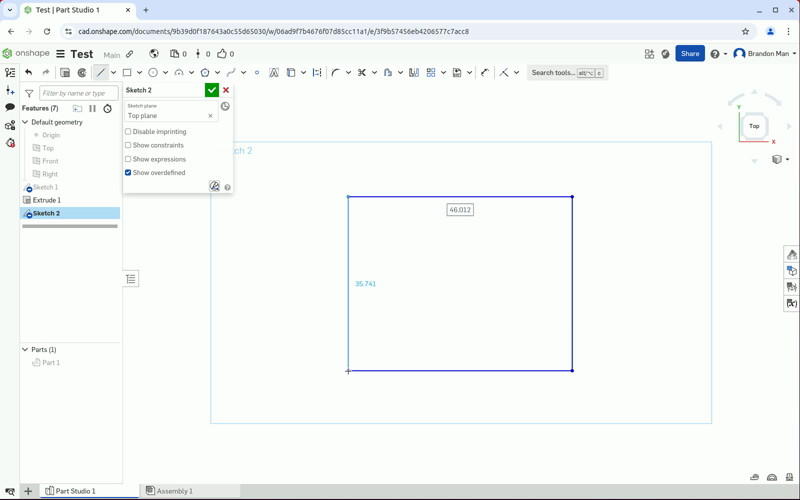
key_up(shift)
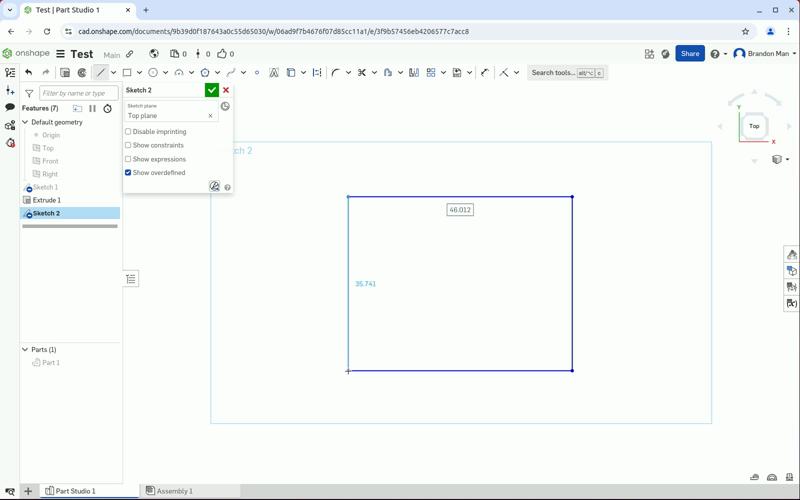
click(348, 370)
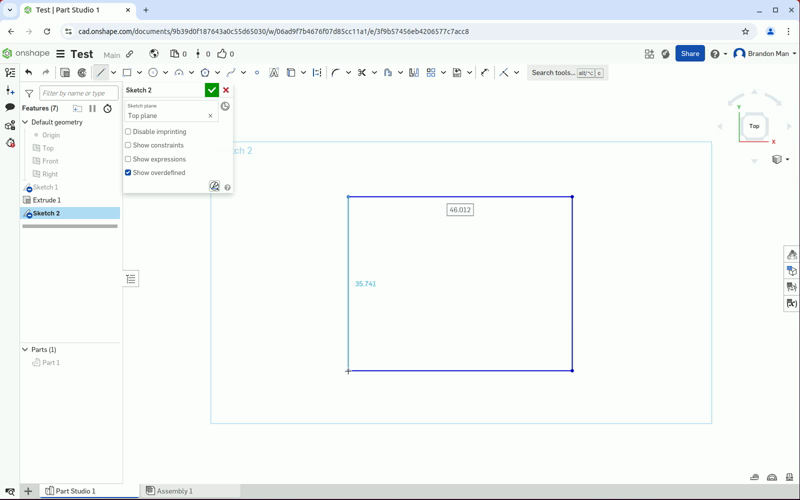
key(esc)
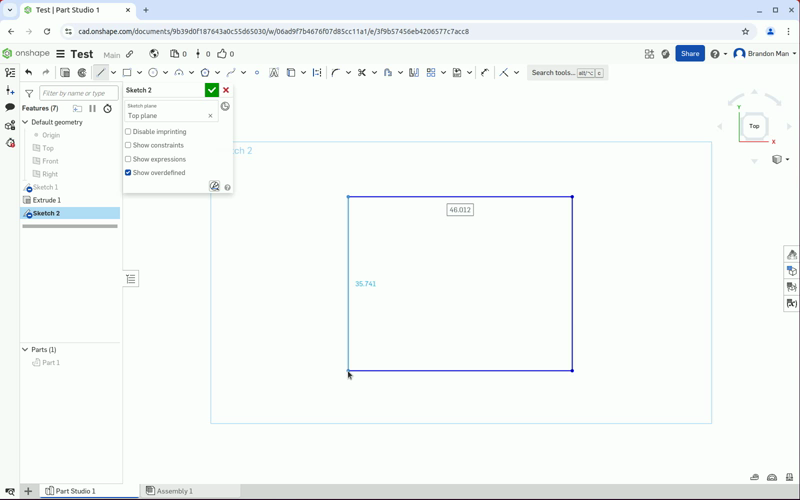
key(l)
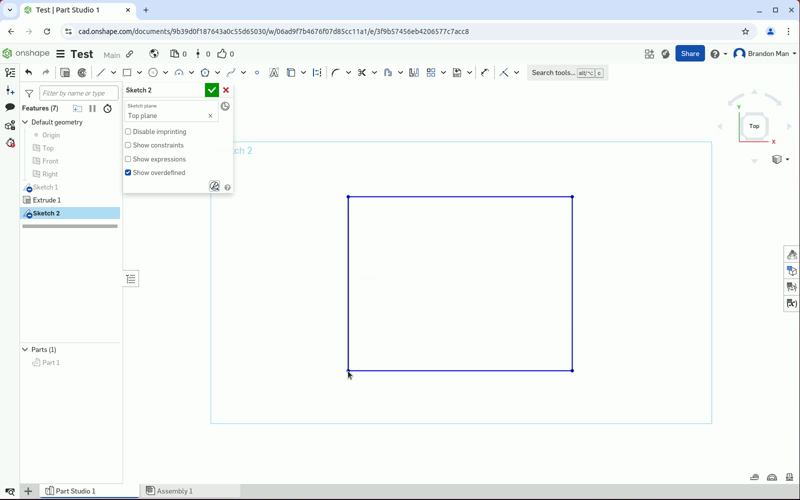
key_down(shift)
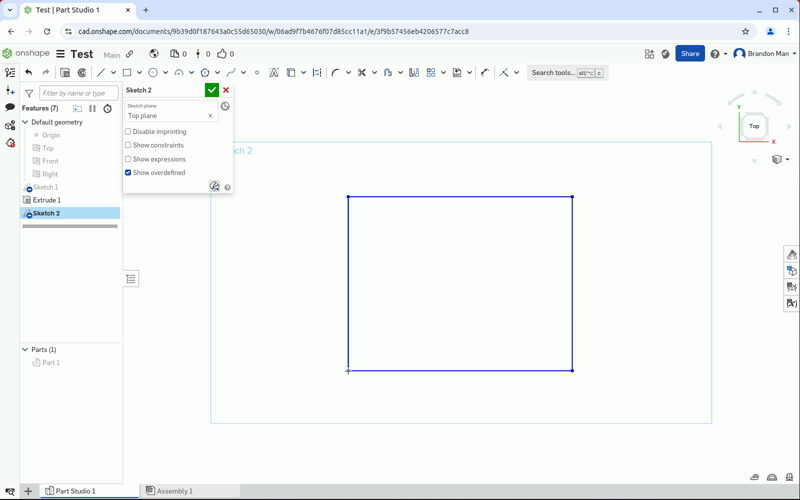
mouse_move(353, 361)
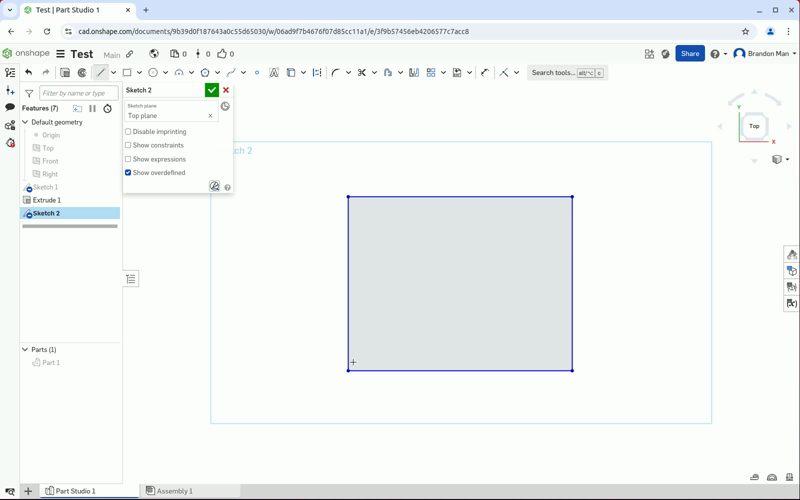
click(353, 361)
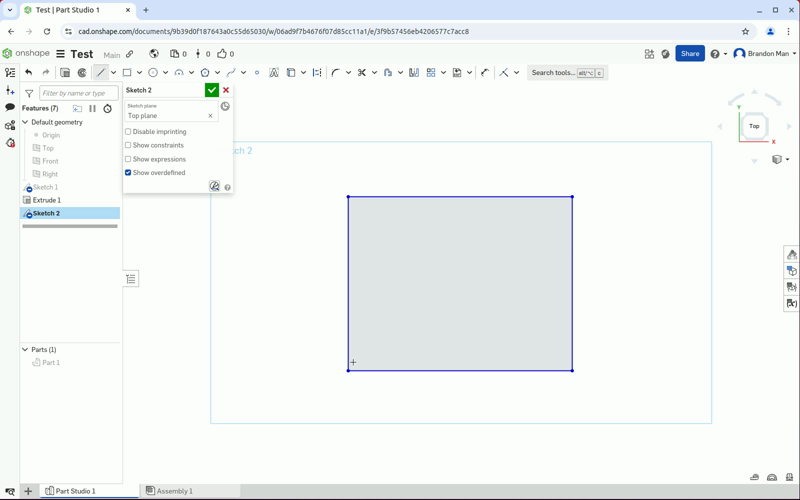
key_up(shift)
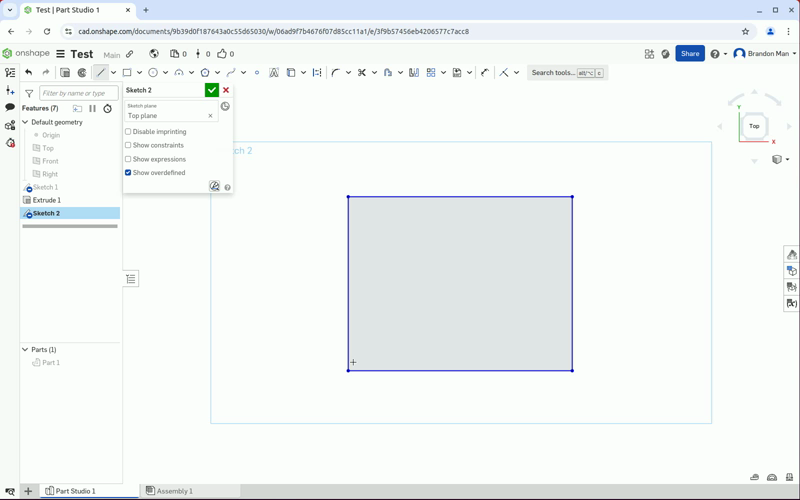
key_down(shift)
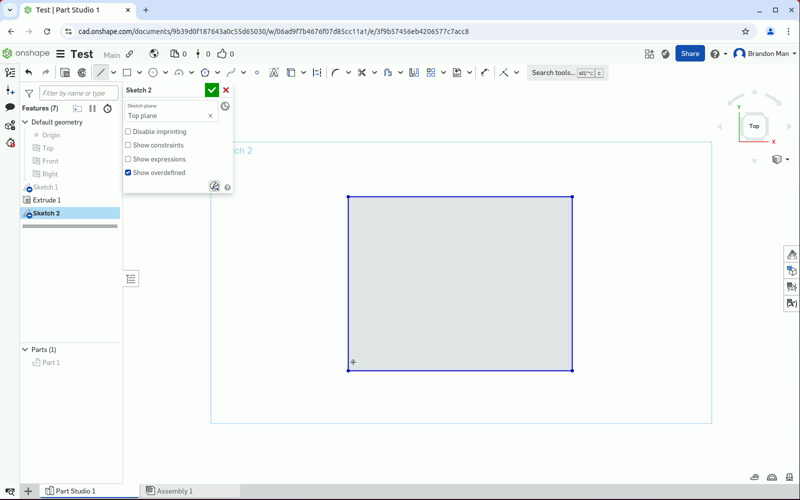
mouse_move(567, 361)
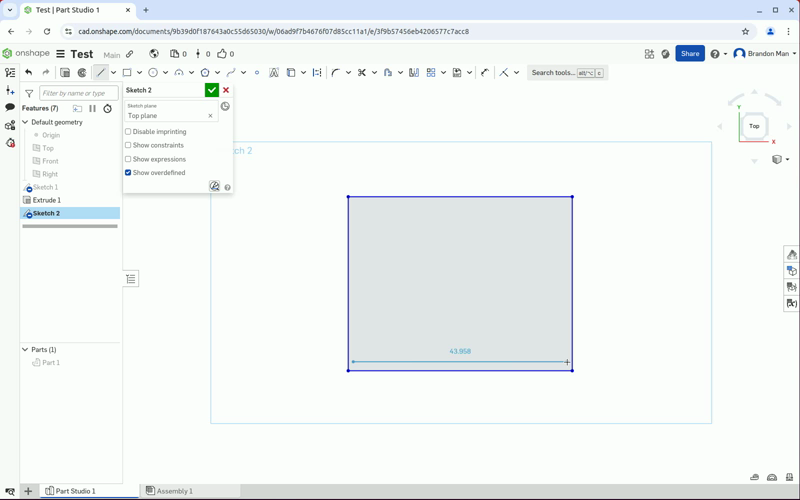
click(567, 361)
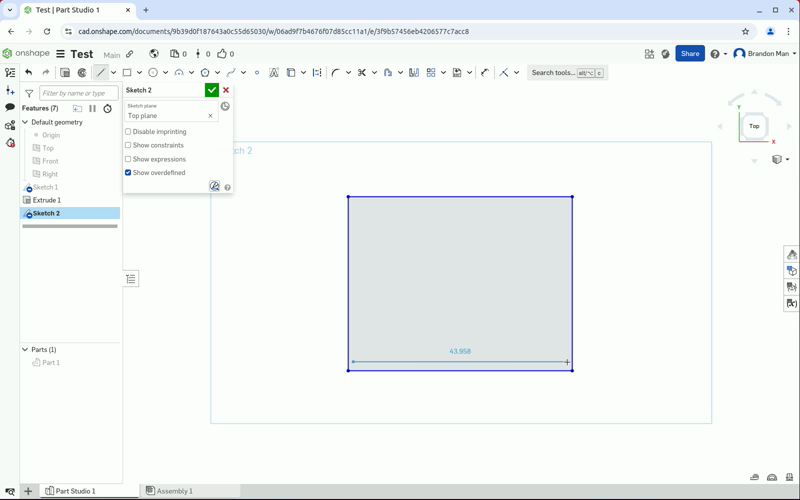
key_up(shift)
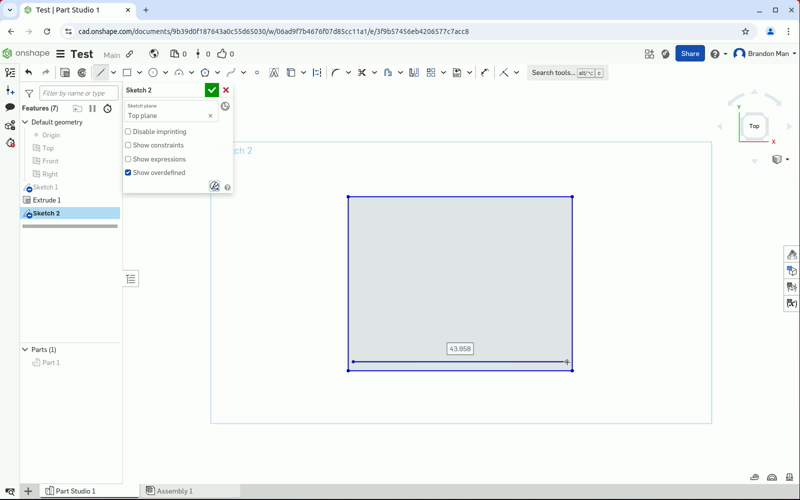
key_down(shift)
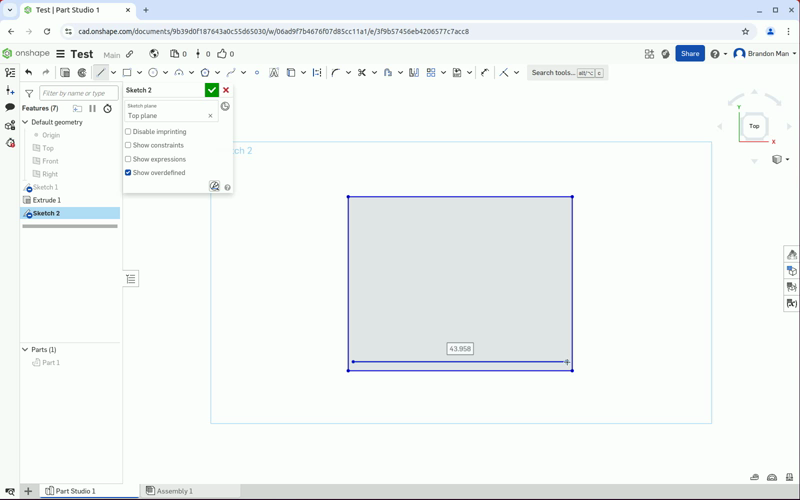
mouse_move(567, 205)
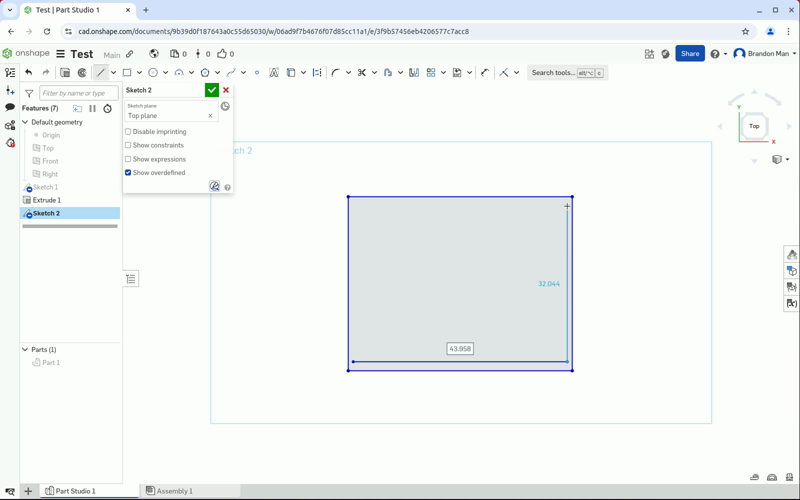
click(567, 205)
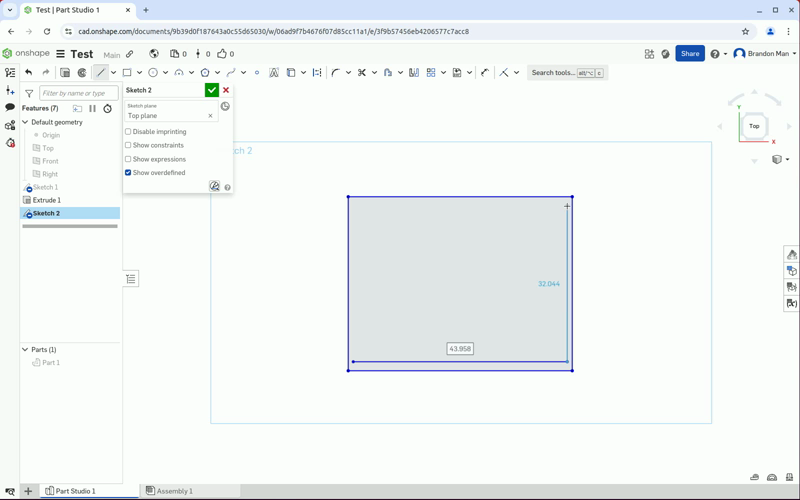
key_up(shift)
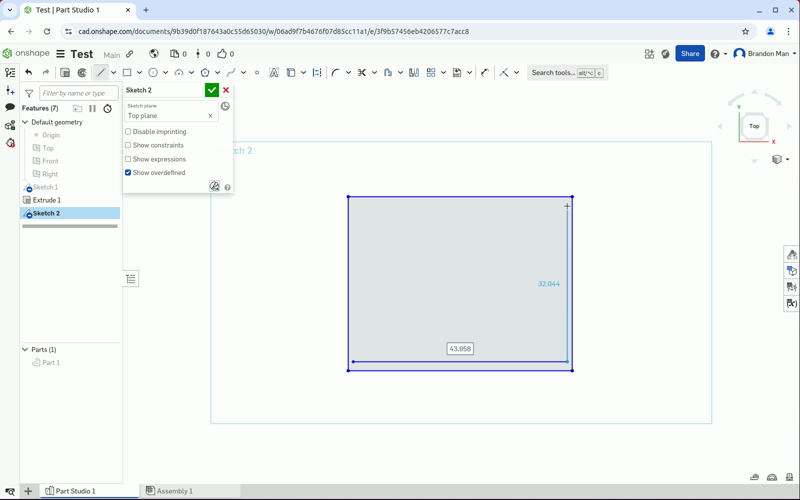
key_down(shift)
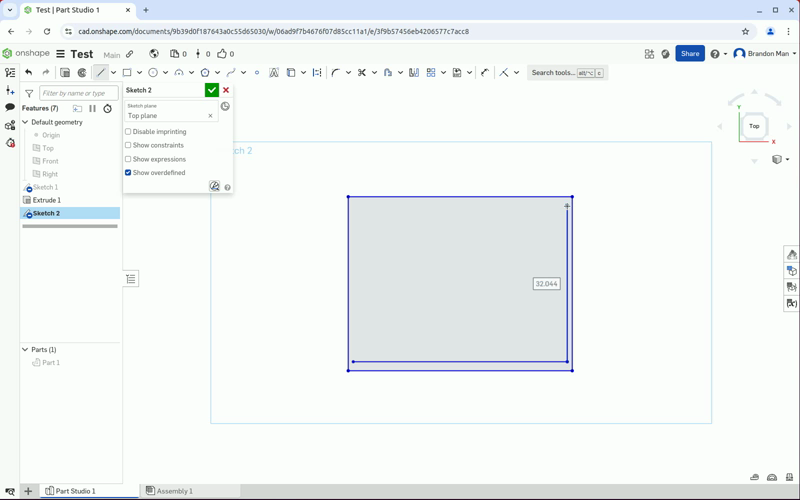
mouse_move(353, 205)
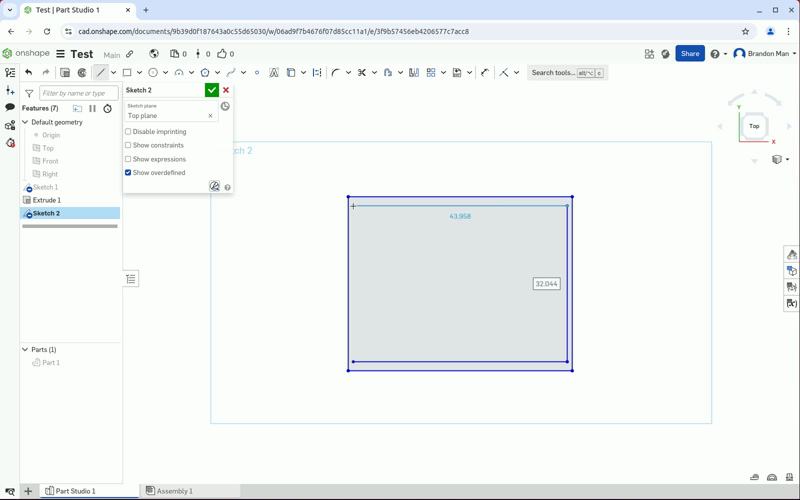
click(353, 205)
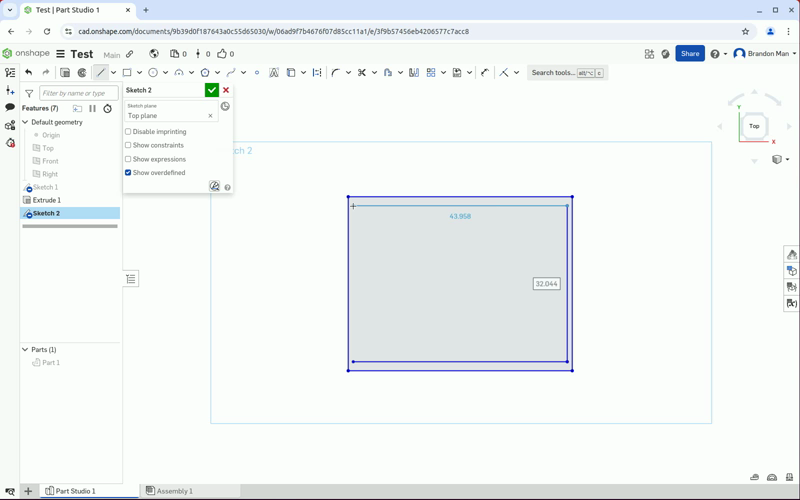
key_up(shift)
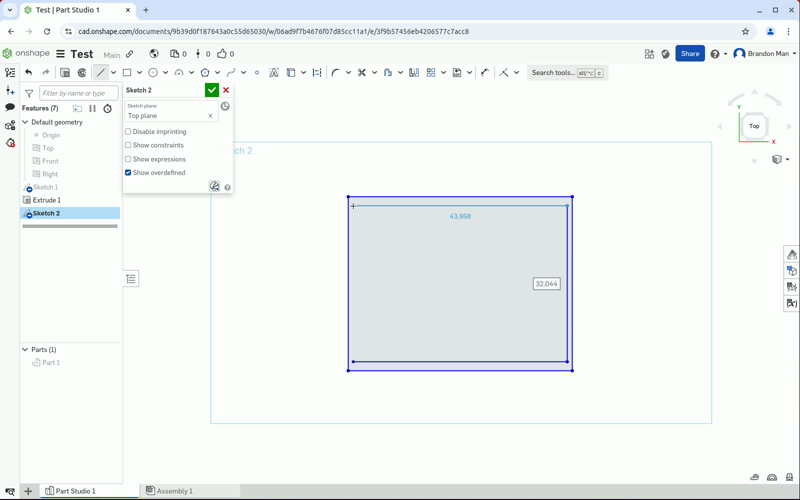
key_down(shift)
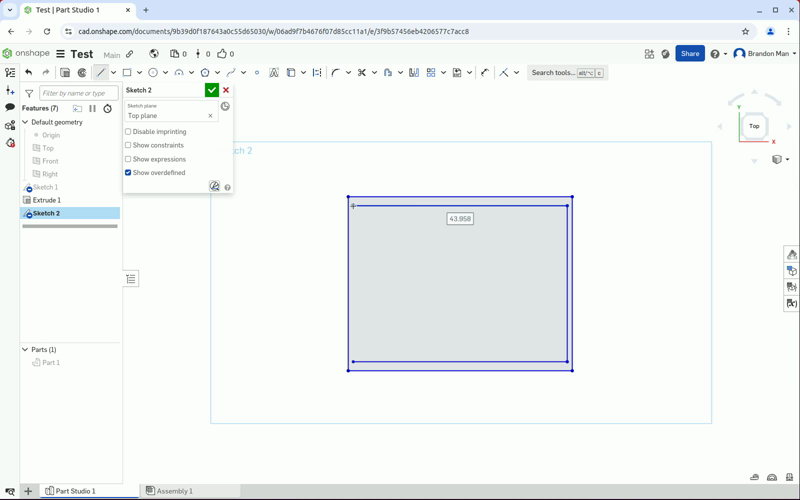
mouse_move(353, 361)
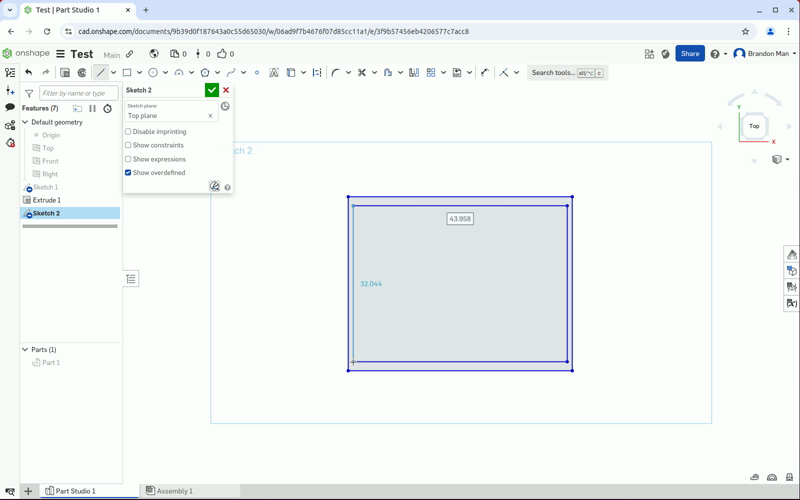
key_up(shift)
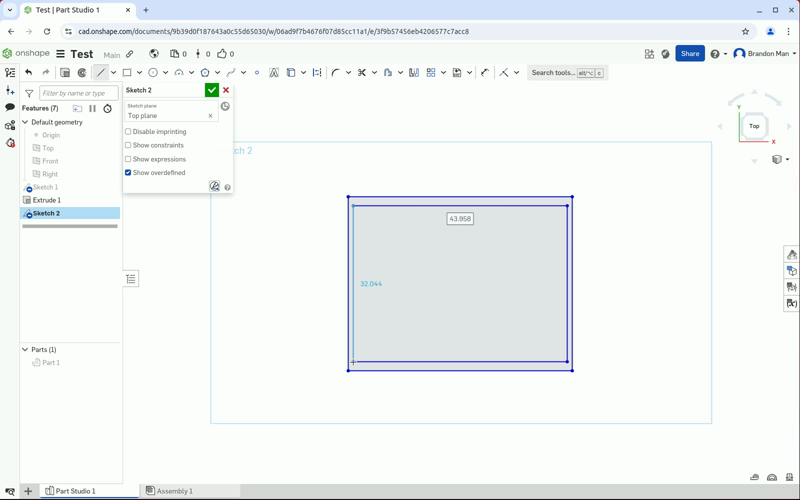
click(353, 361)
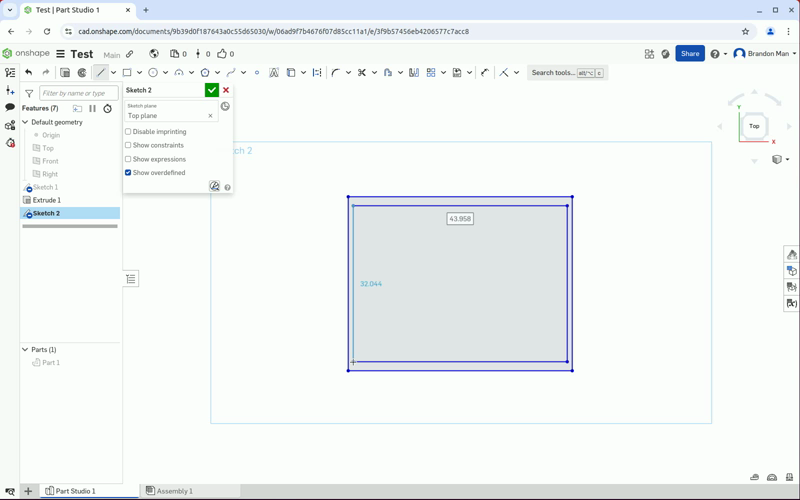
key(esc)
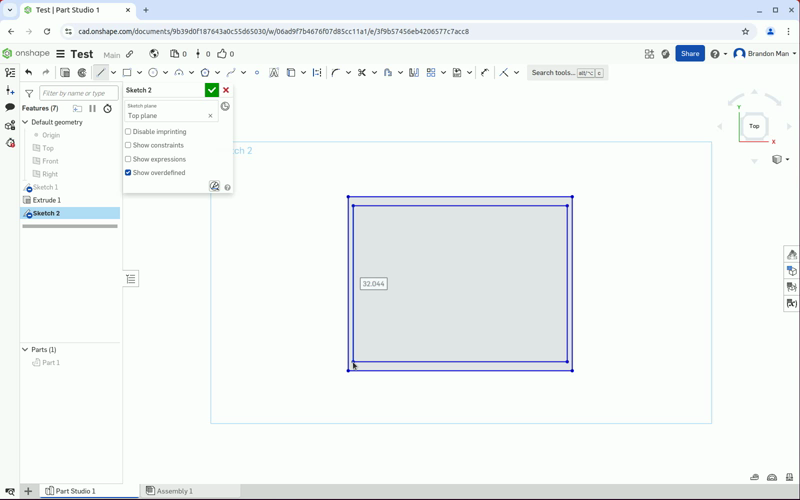
mouse_move(382, 200)
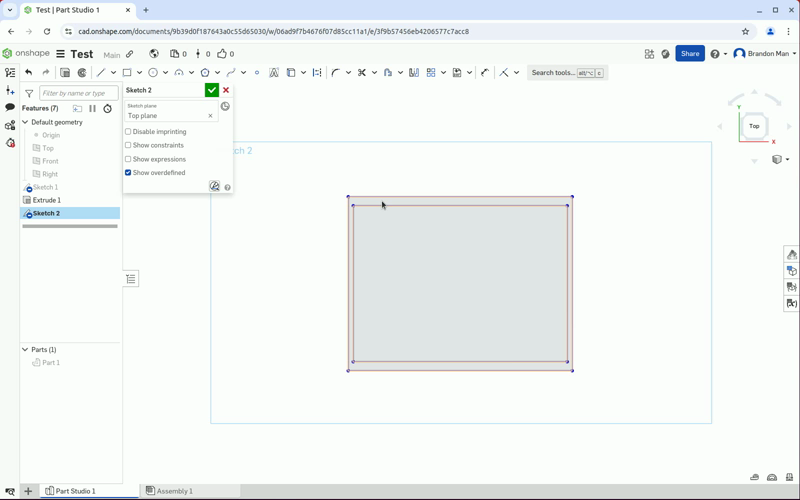
click(382, 200)
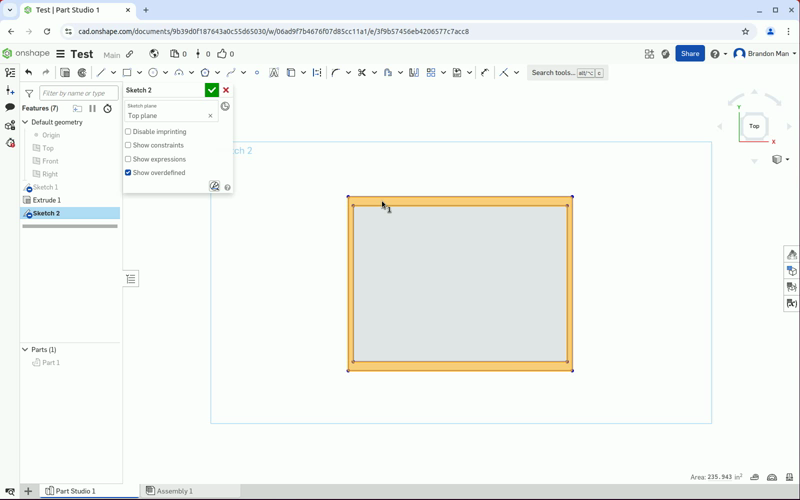
mouse_move(73, 352)
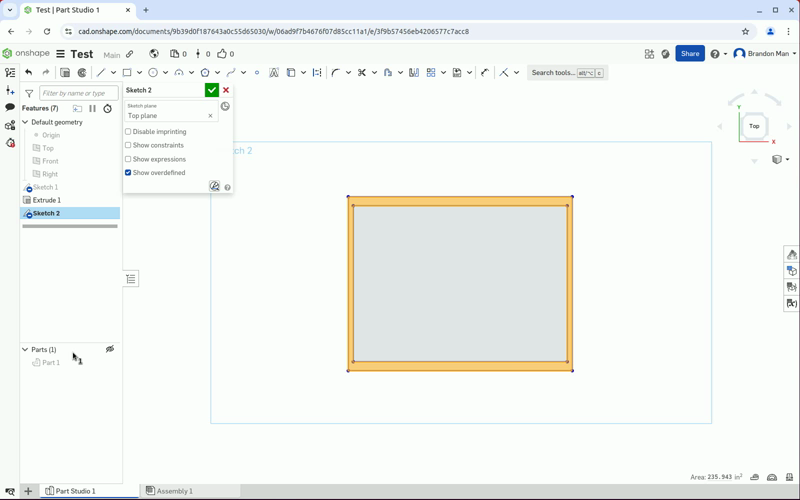
key(shift+y)
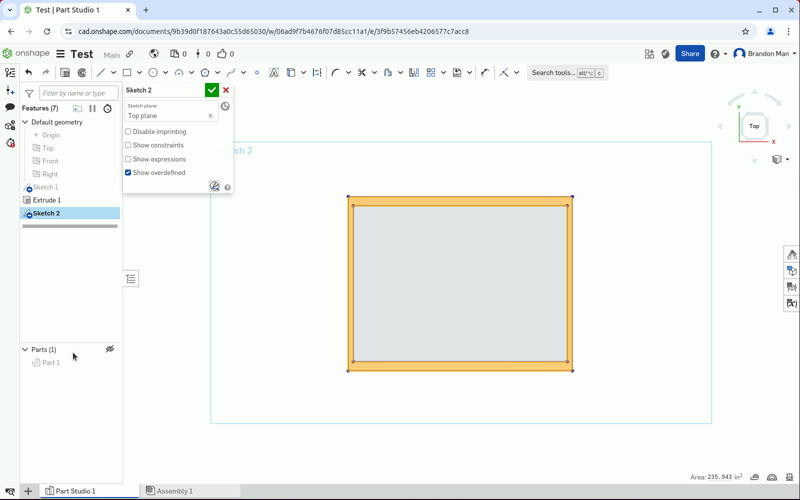
key(shift+e)
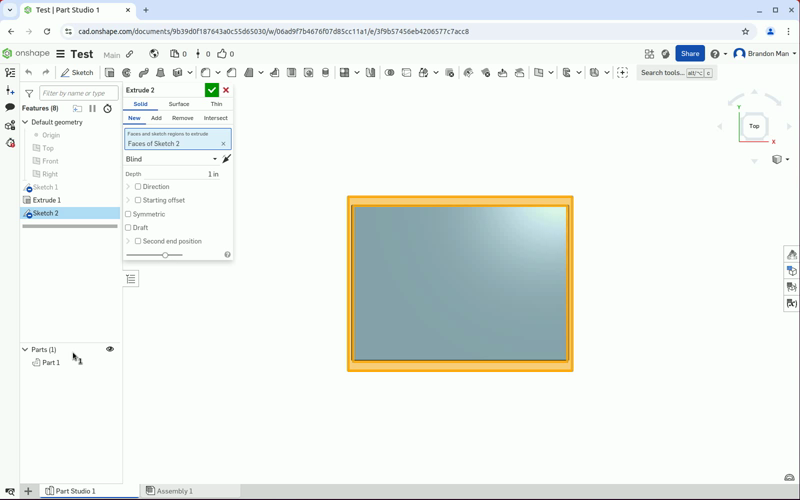
mouse_move(143, 106)
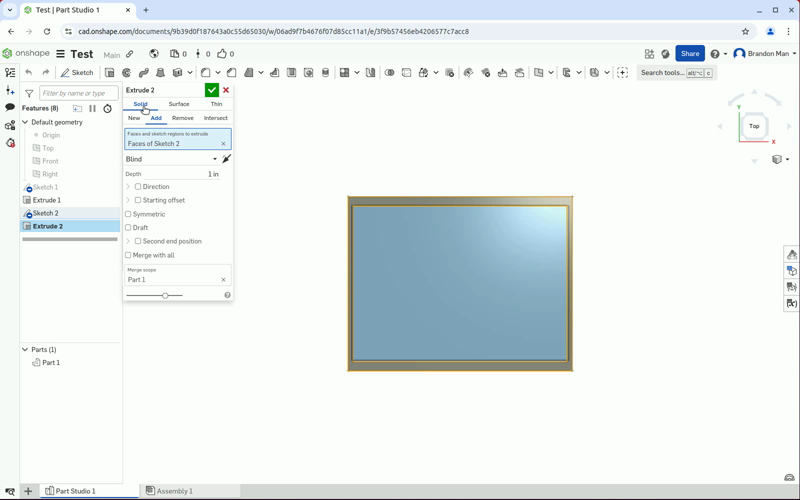
click(143, 106)
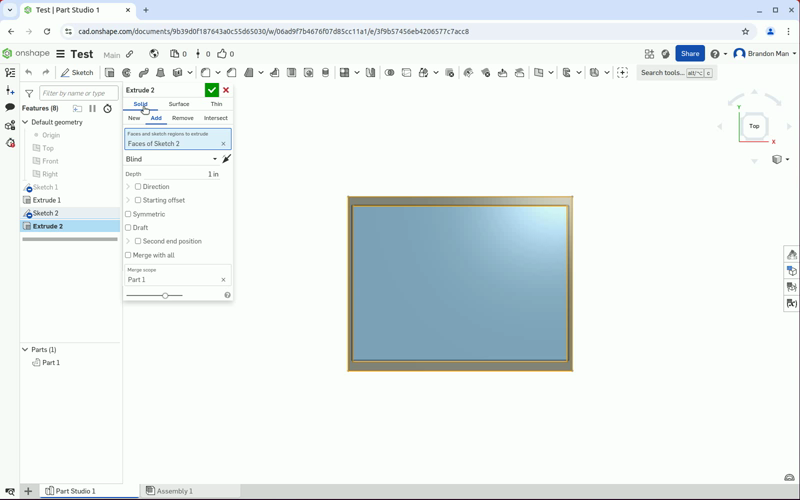
mouse_move(137, 120)
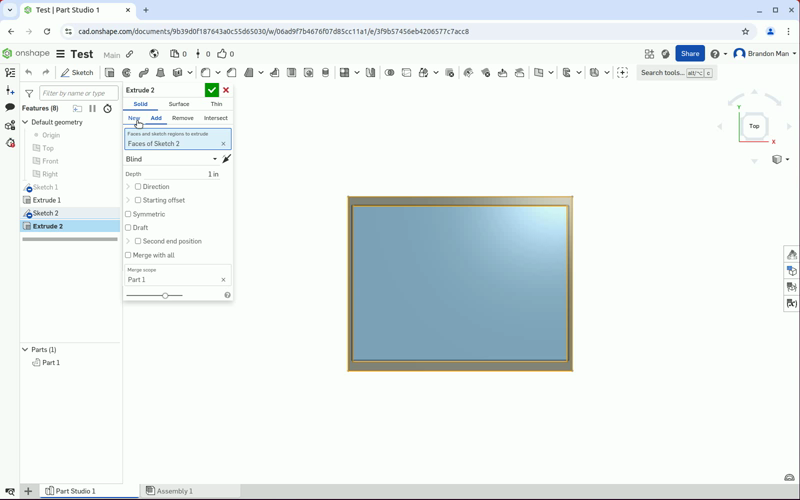
click(137, 120)
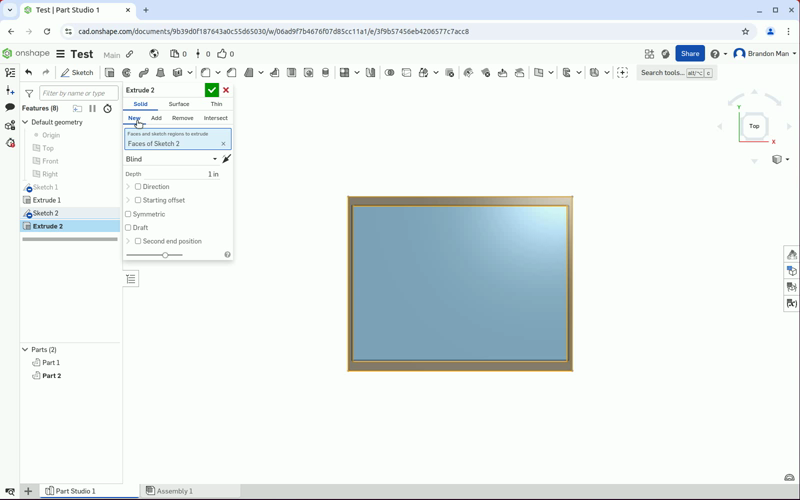
key(tab, 4)
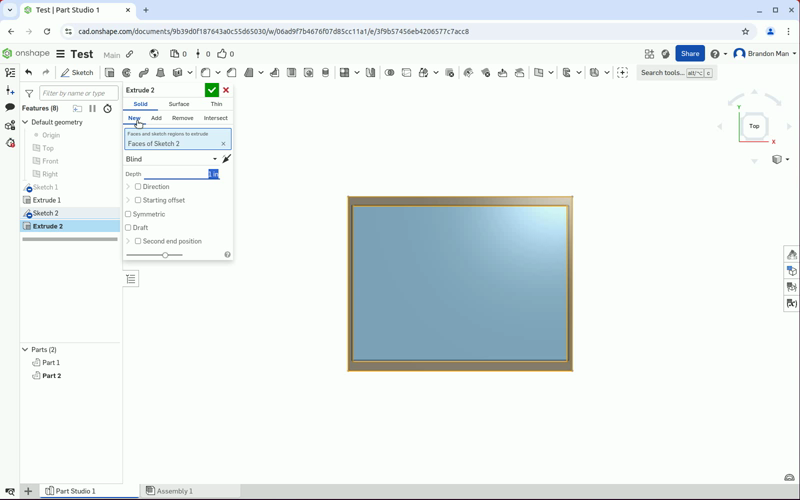
text(14.443)
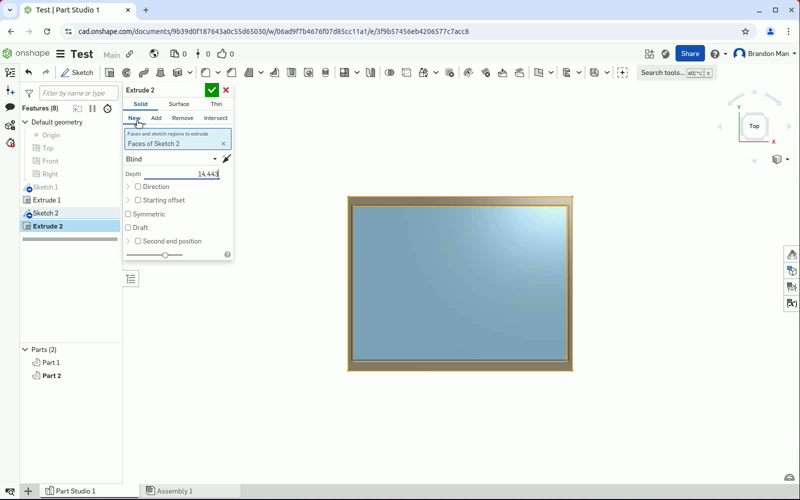
key(enter)
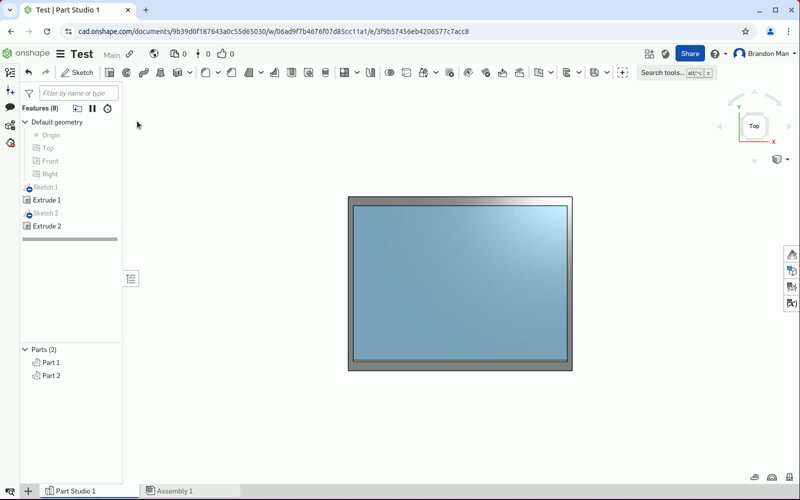
key(shift+h)
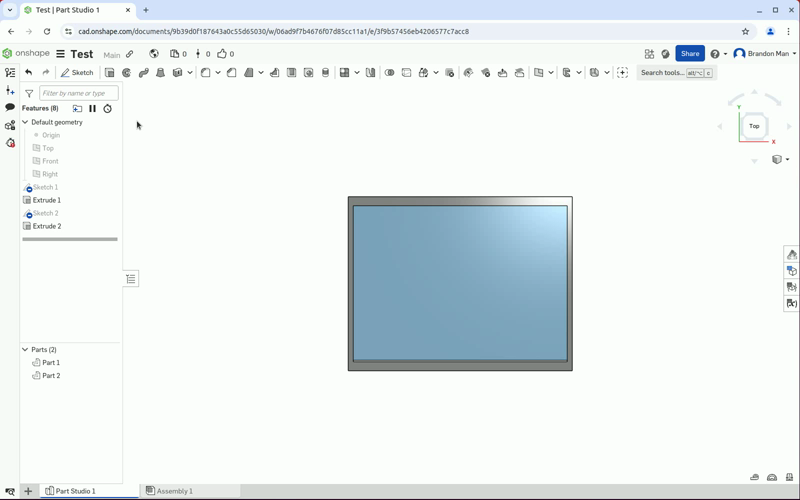
key(shift+h)
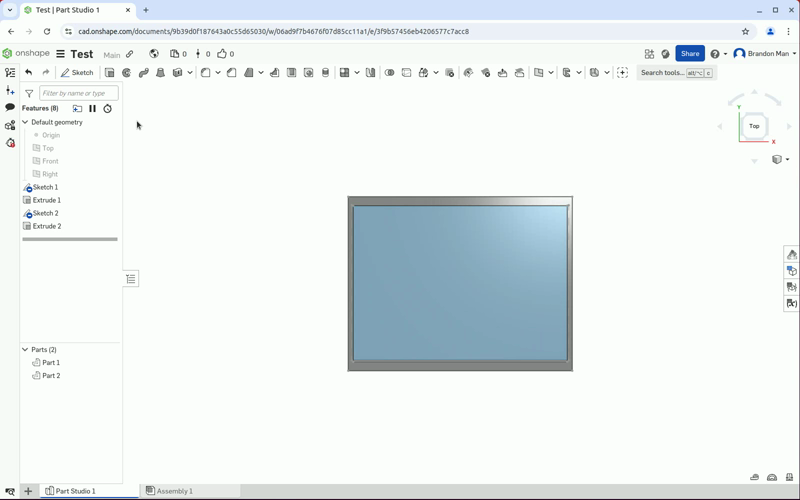
key(shift+7)
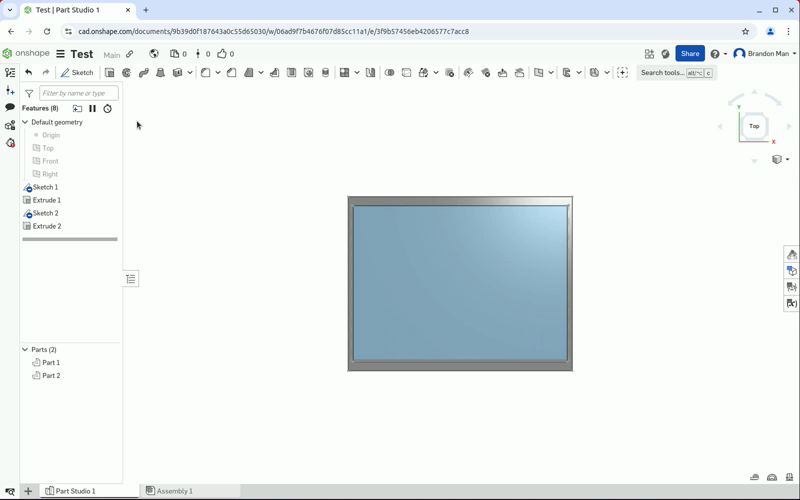
key(up, 3)
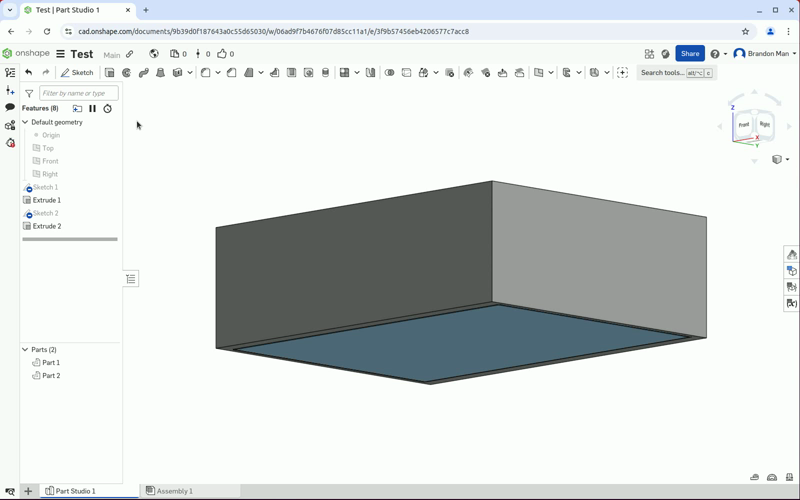
key(left, 3)
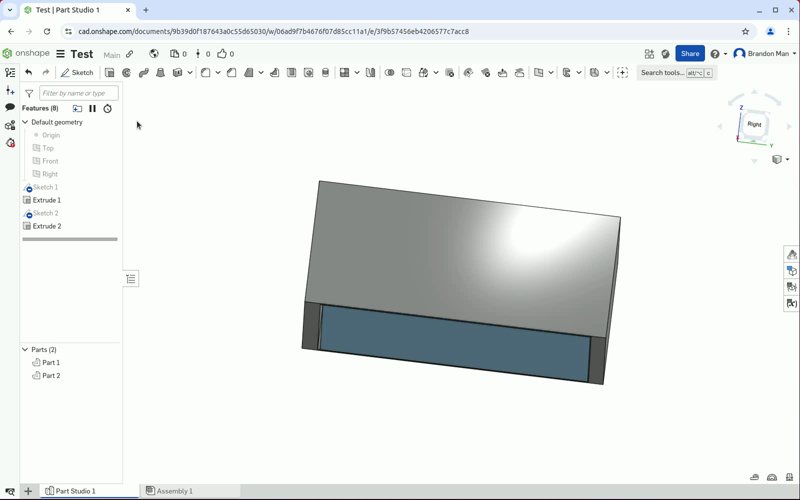
key(right, 3)
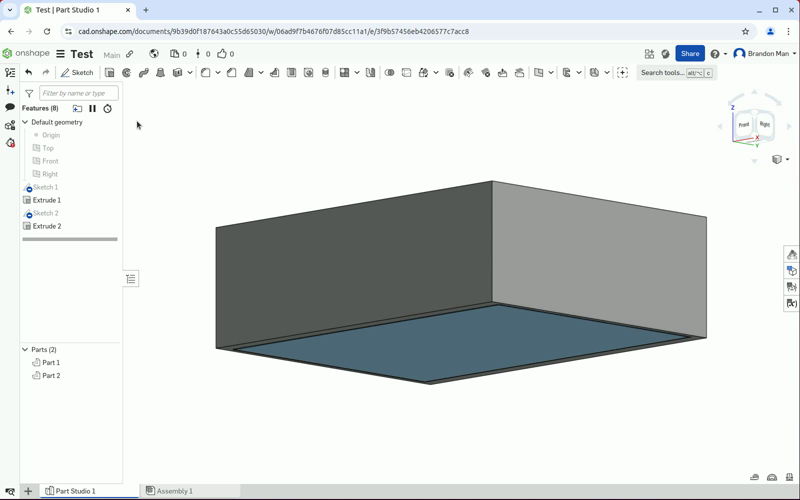
key(down, 3)
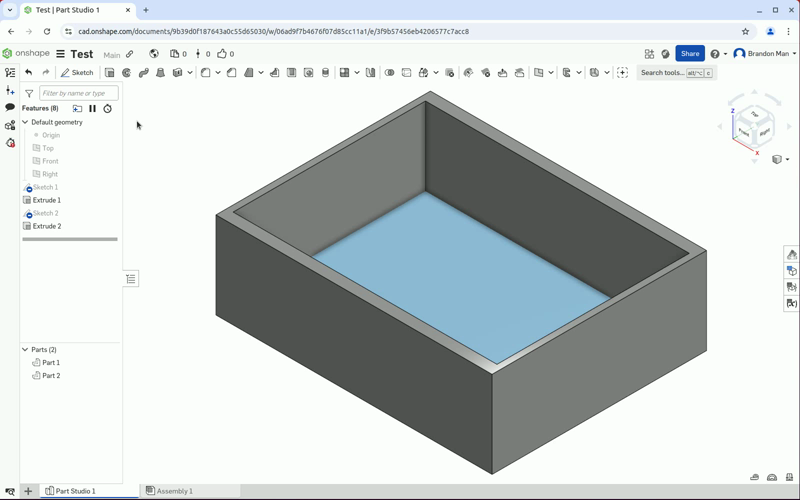
mouse_move(73, 189)
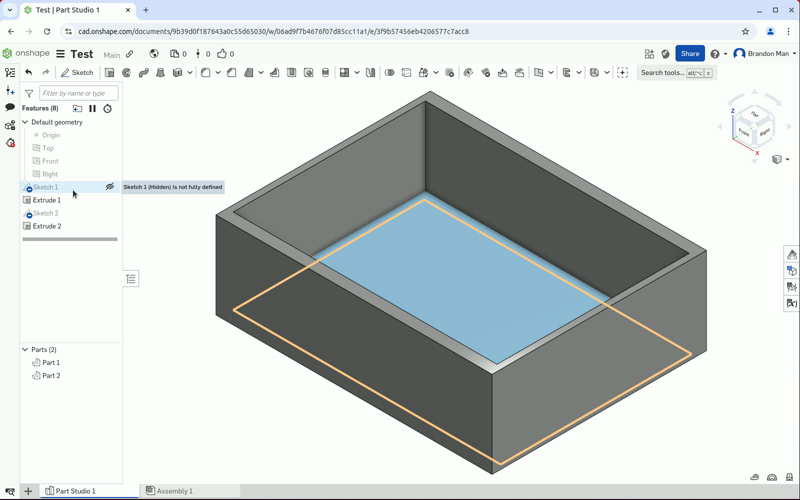
click(73, 189)